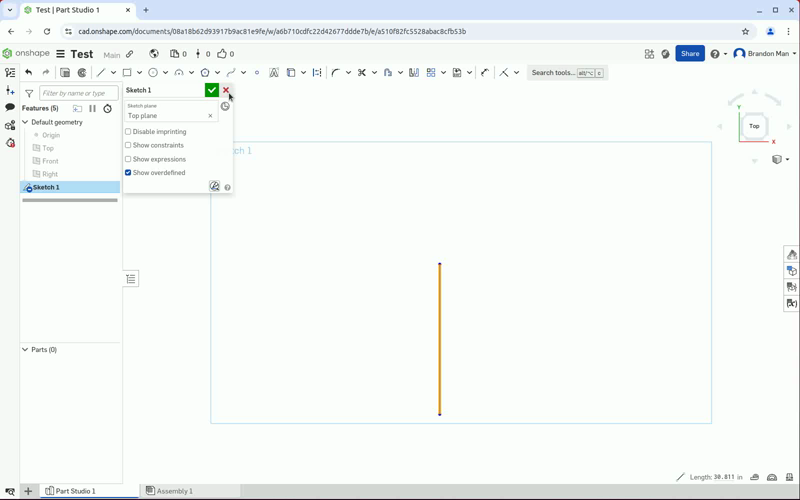
key(shift+h)
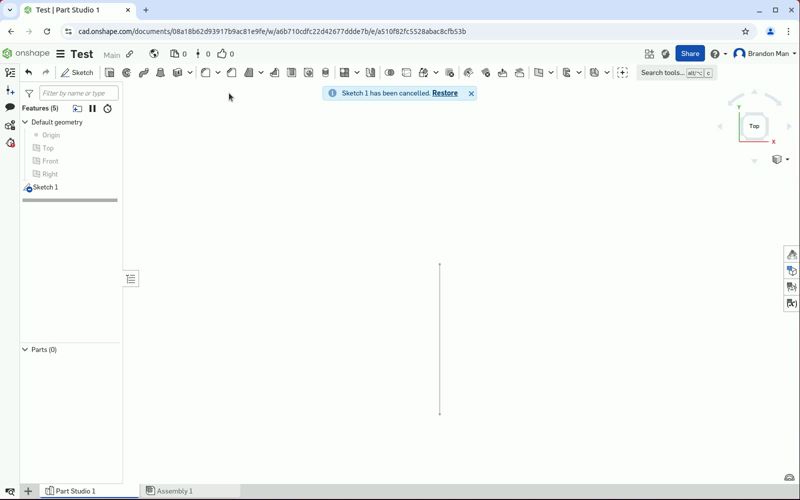
mouse_move(73, 352)
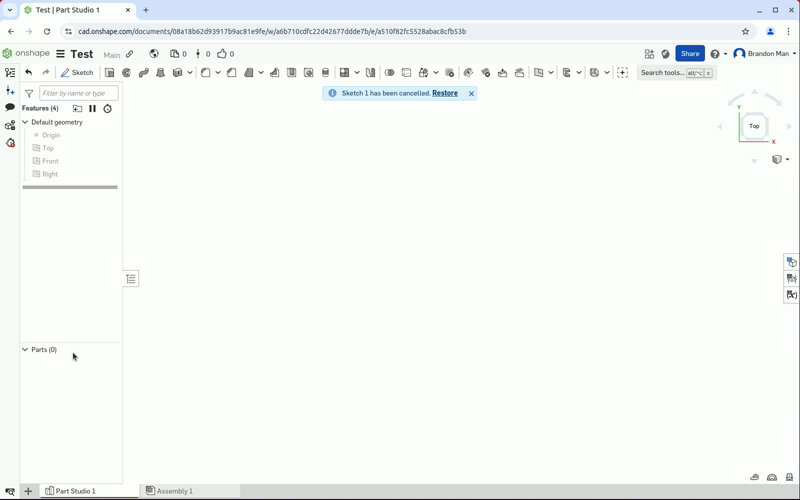
key(y)
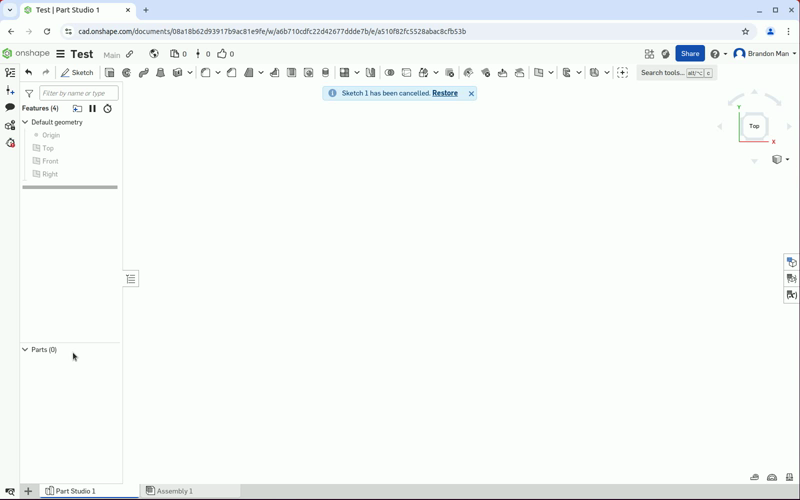
key(shift+p)
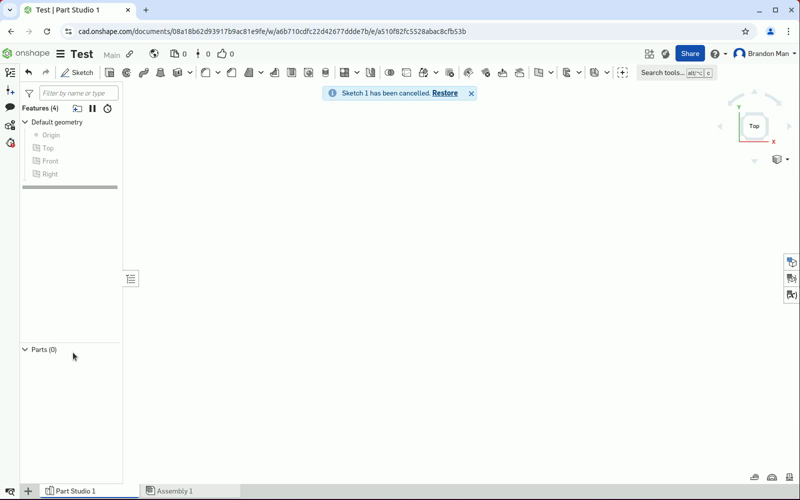
key(space)
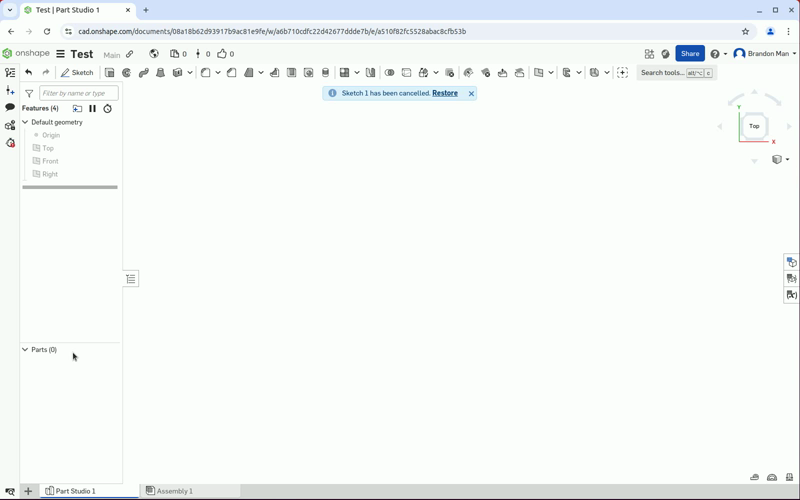
key_down(shift)
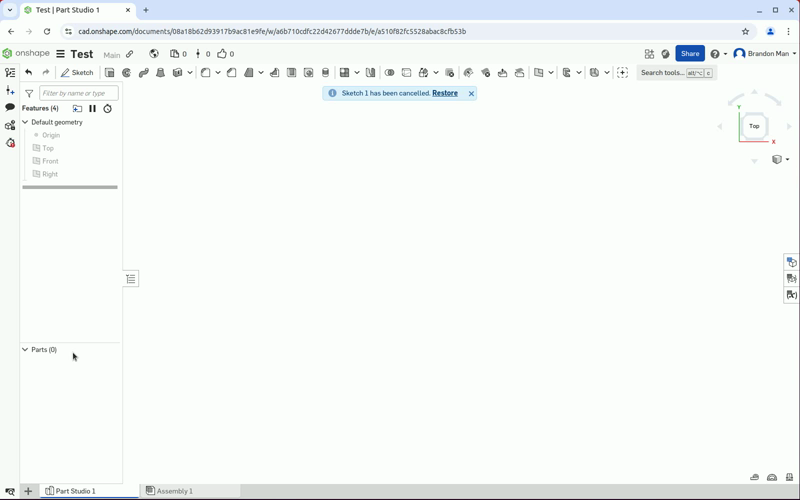
key(up)
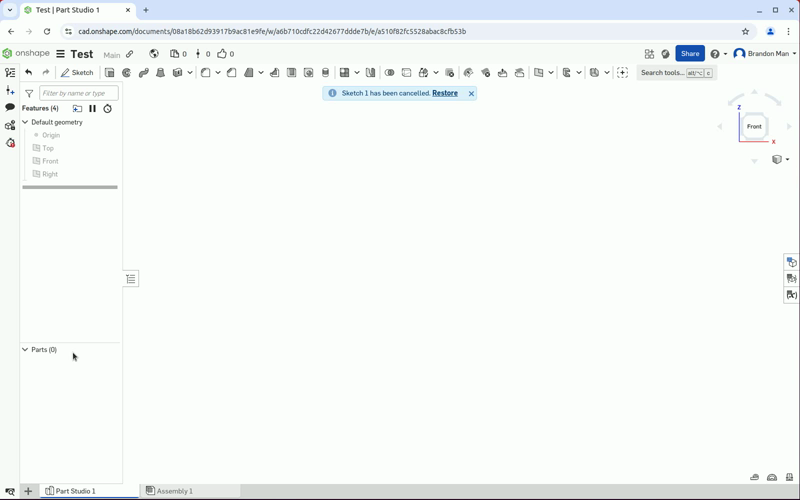
key_up(shift)
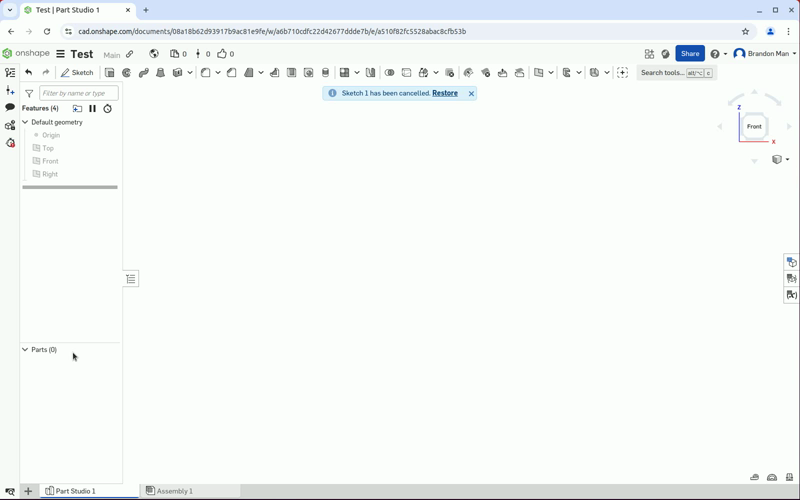
mouse_move(73, 352)
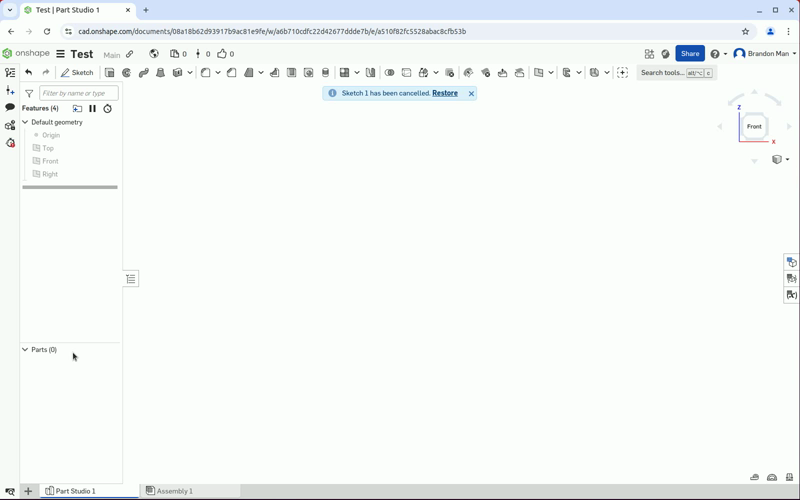
key(shift+y)
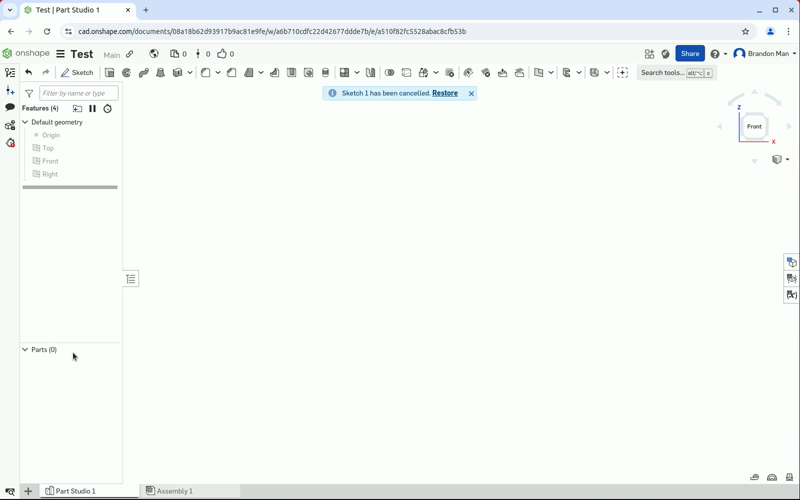
key(shift+s)
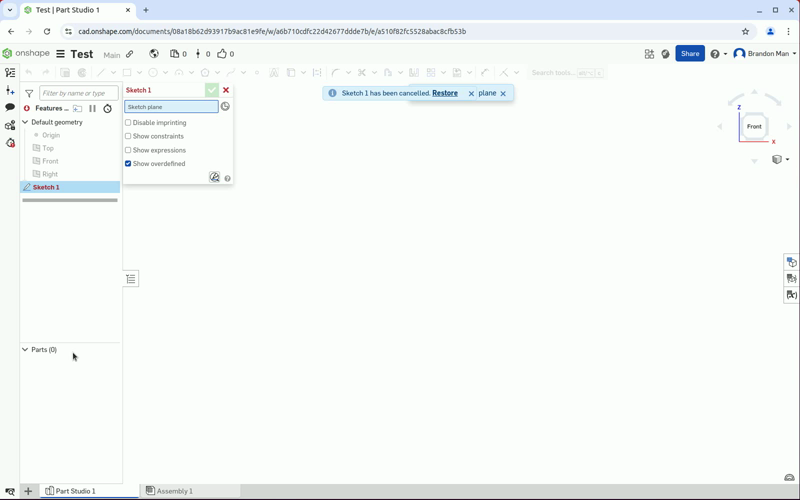
mouse_move(73, 163)
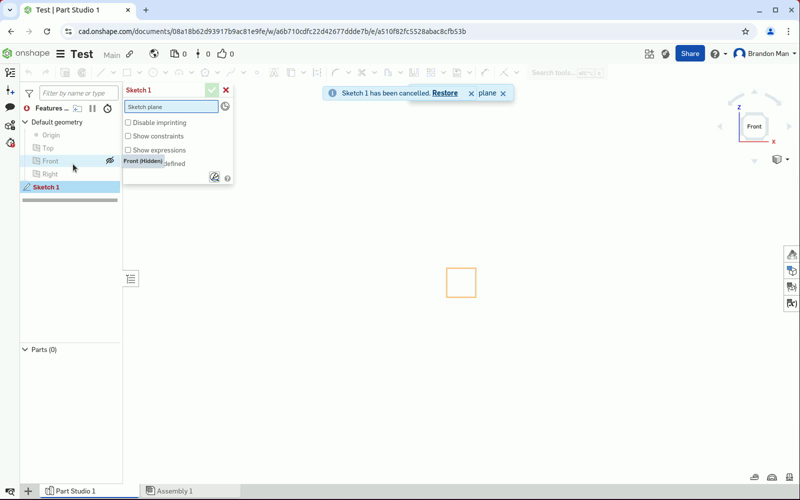
click(73, 163)
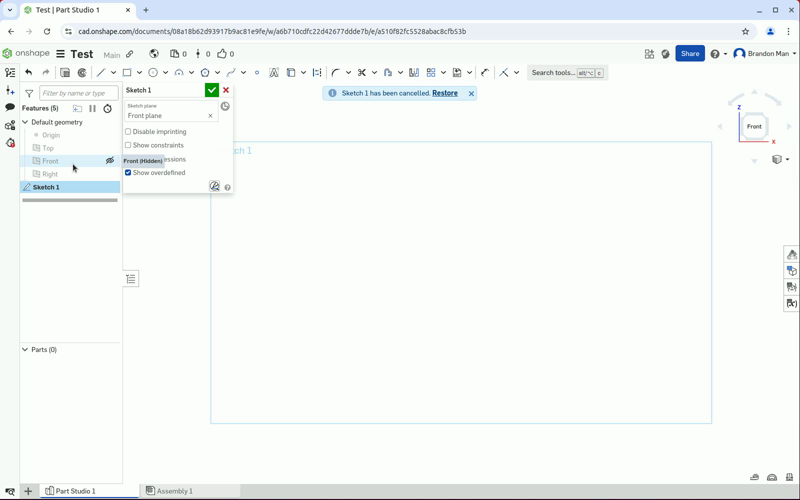
mouse_move(73, 352)
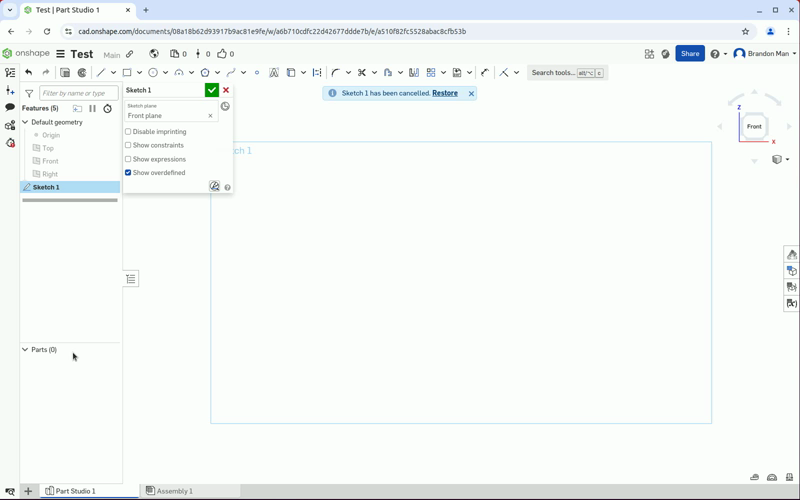
key(y)
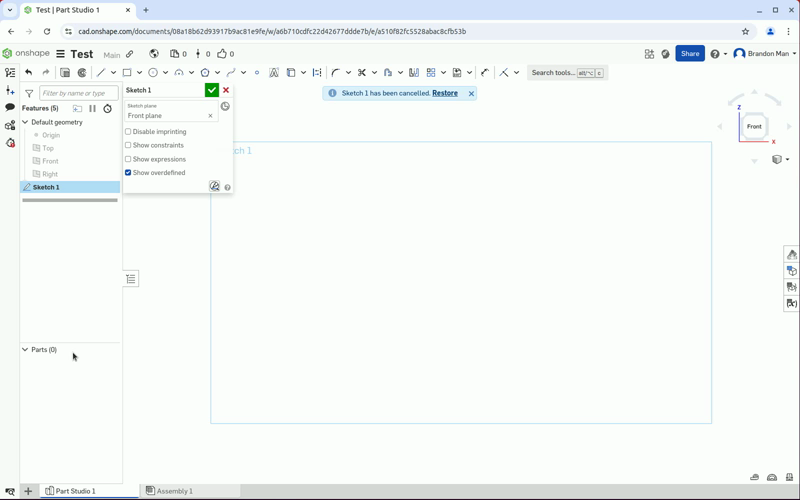
key(l)
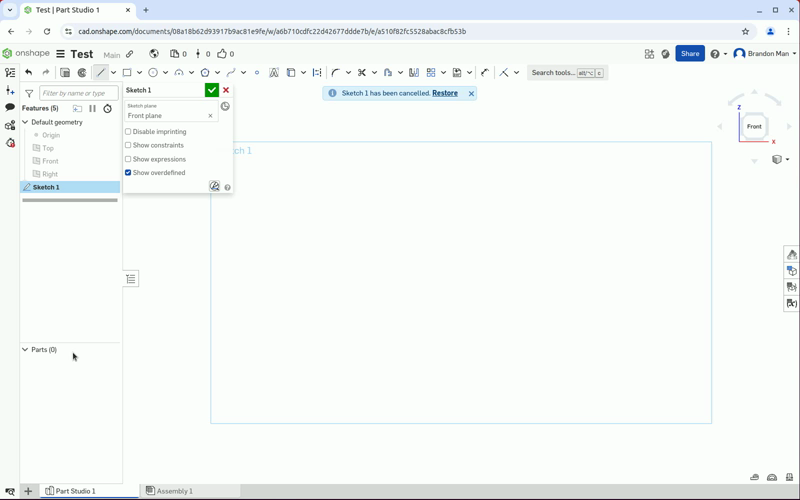
key_down(shift)
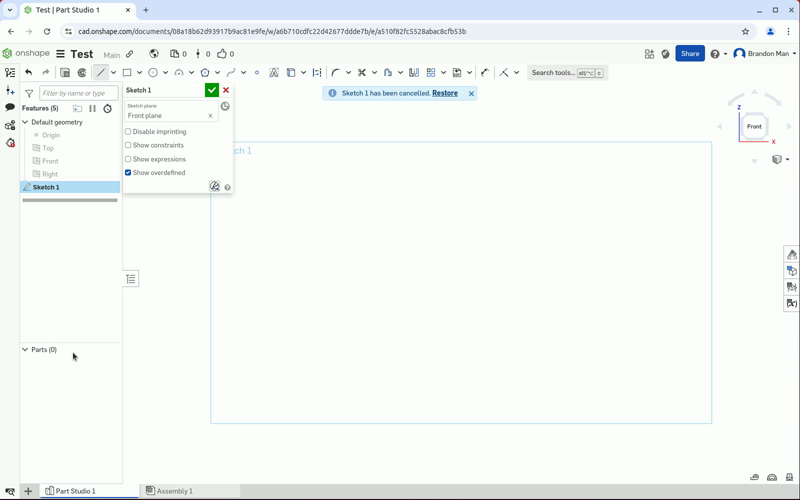
mouse_move(460, 282)
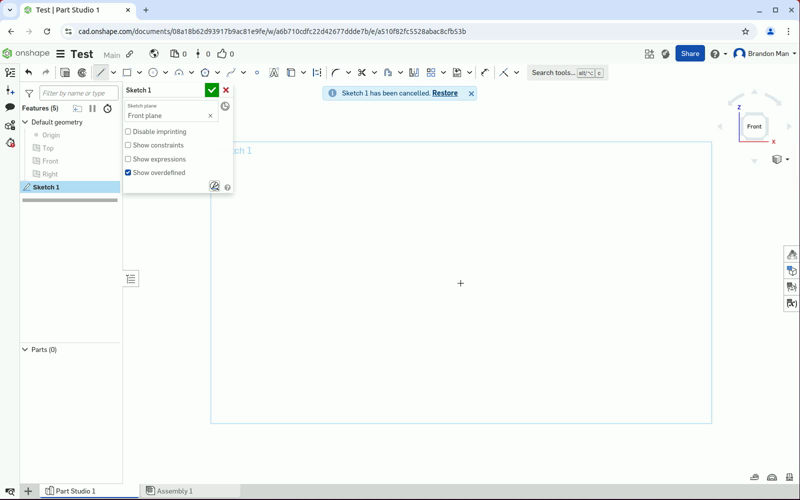
click(460, 282)
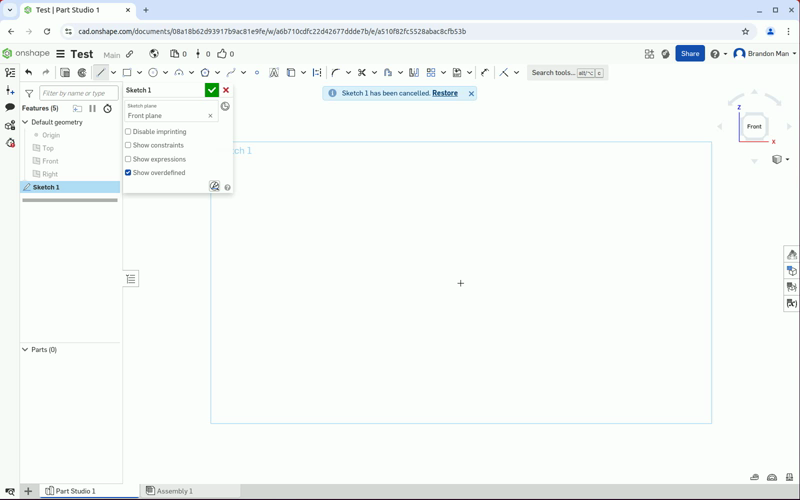
key_up(shift)
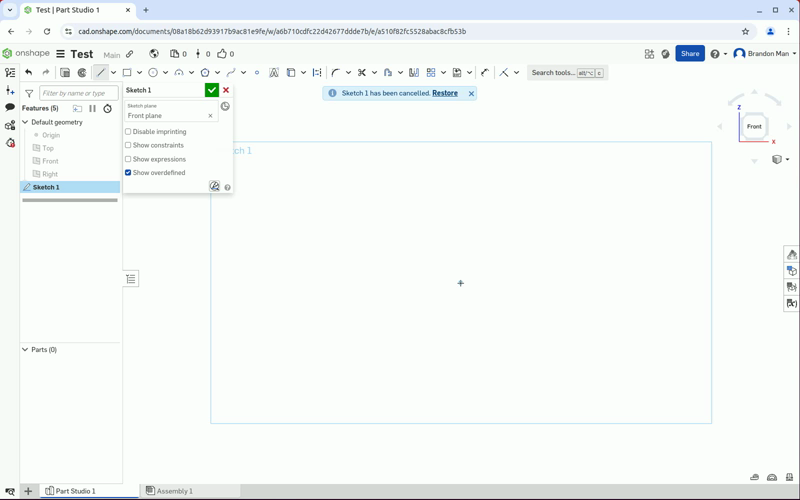
key_down(shift)
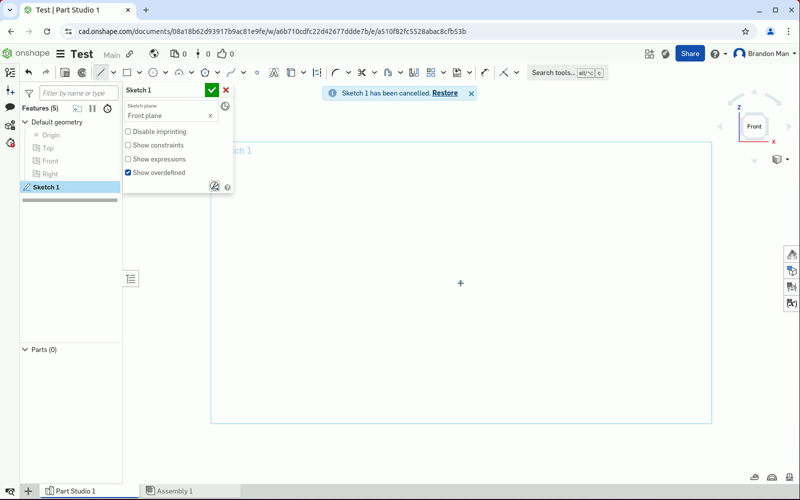
mouse_move(573, 282)
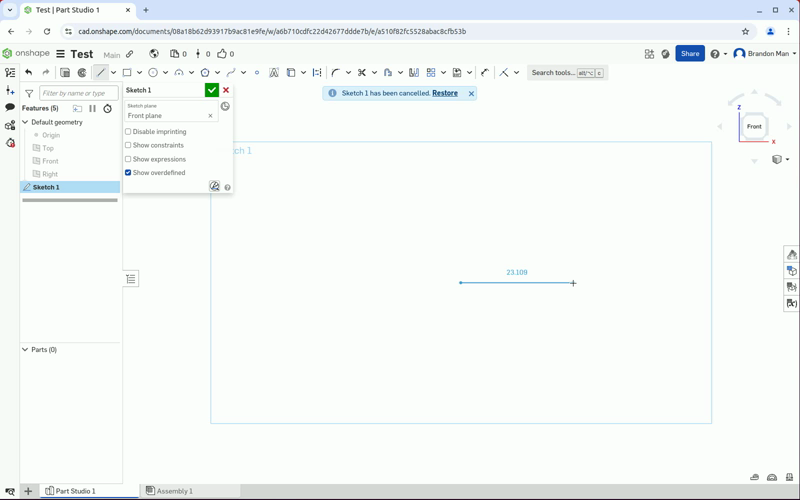
click(573, 282)
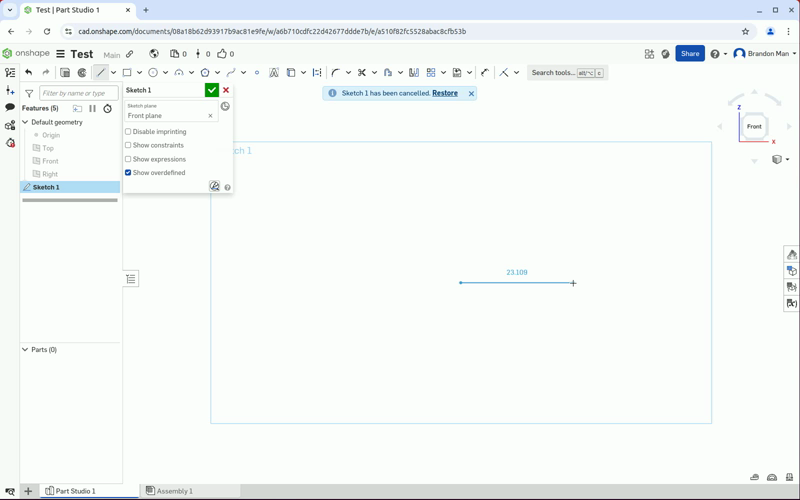
key_up(shift)
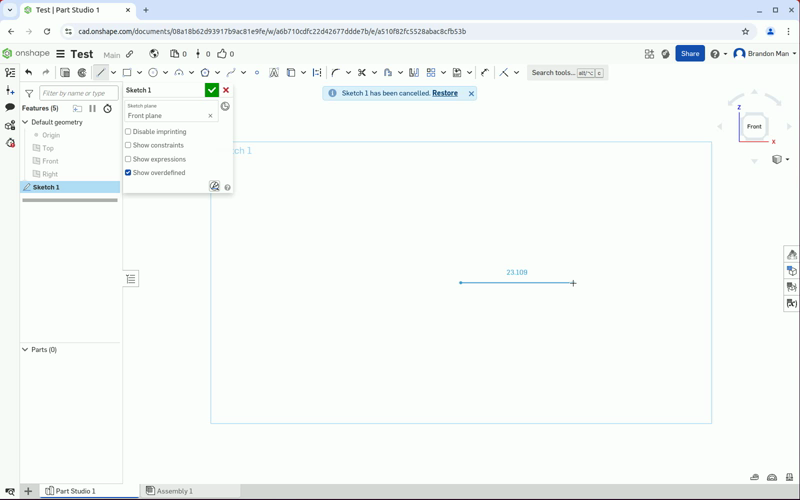
key_down(shift)
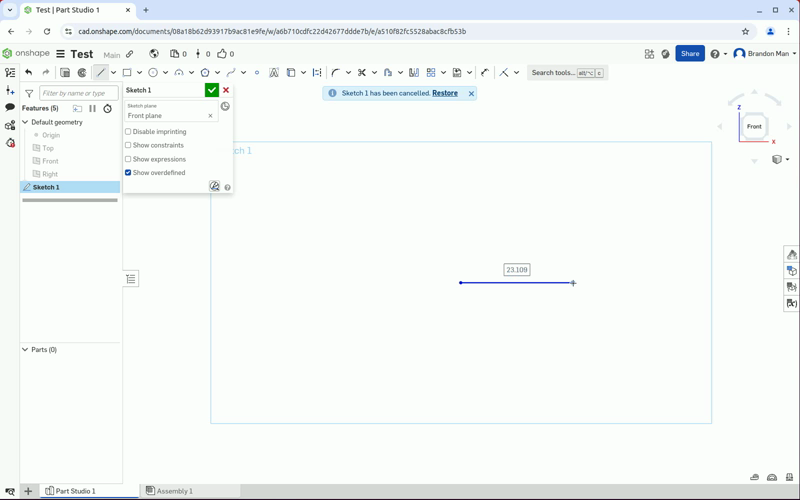
mouse_move(589, 282)
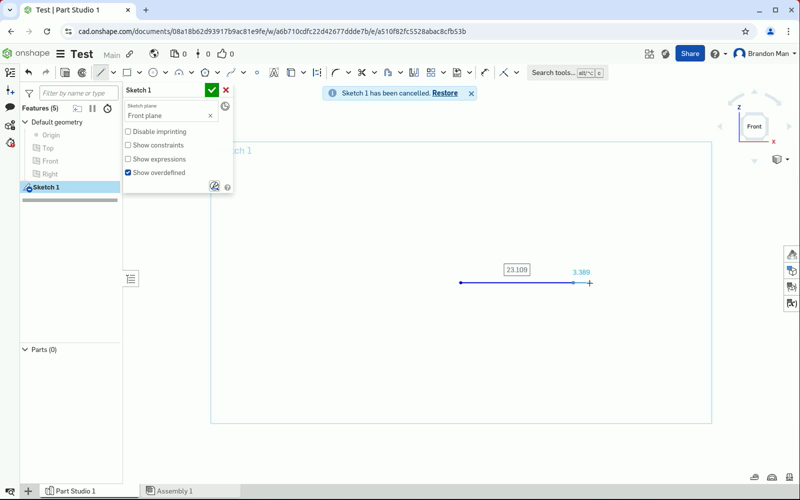
mouse_move(573, 235)
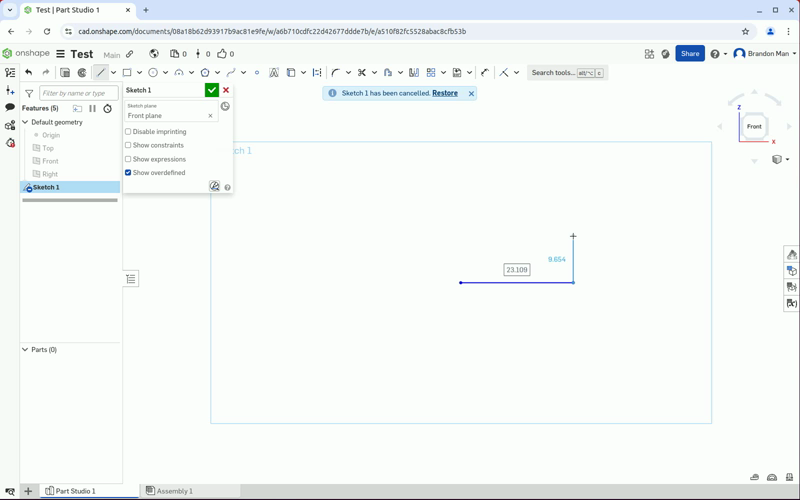
click(573, 235)
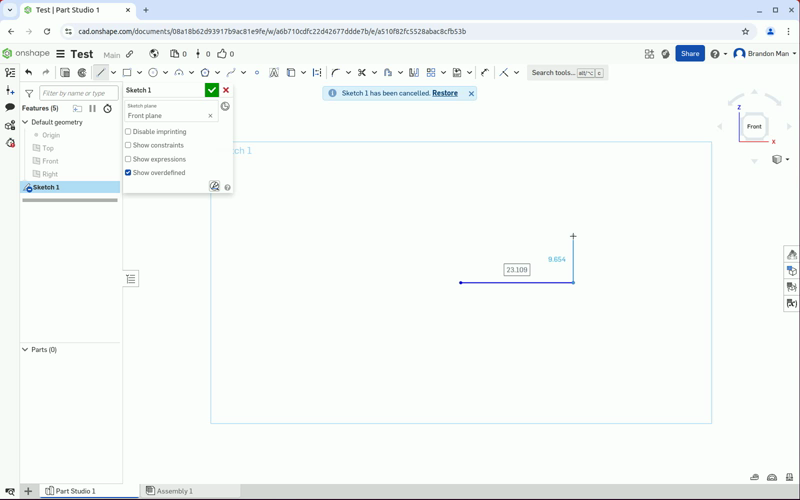
key_up(shift)
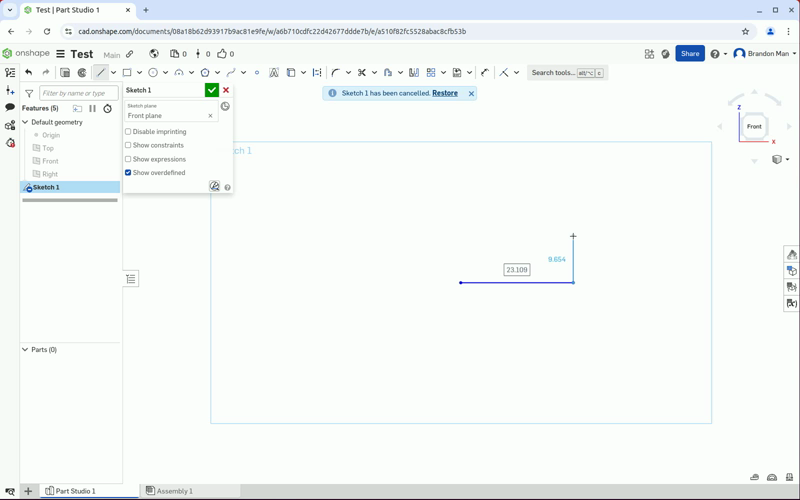
key_down(shift)
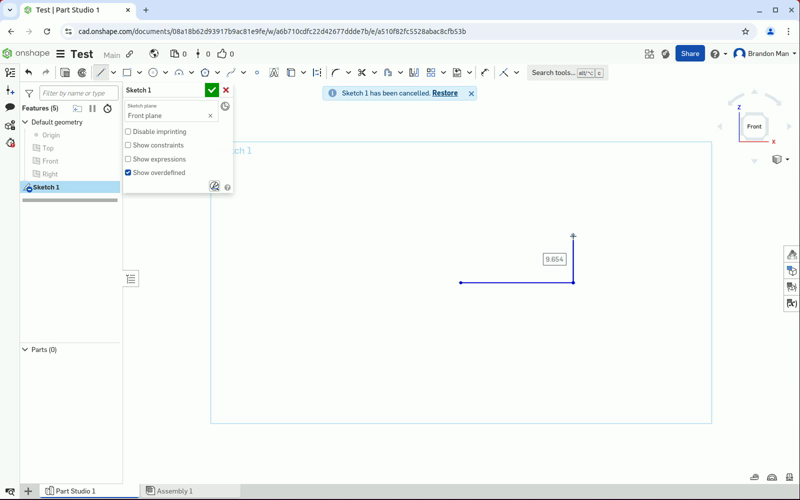
mouse_move(460, 235)
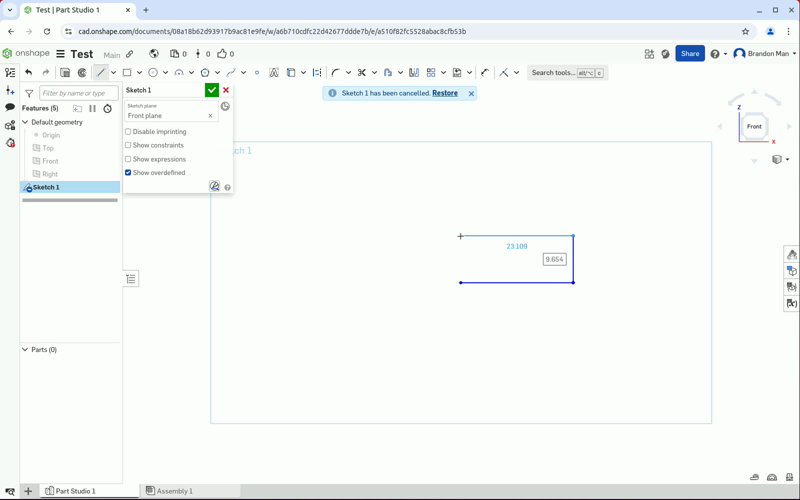
click(460, 235)
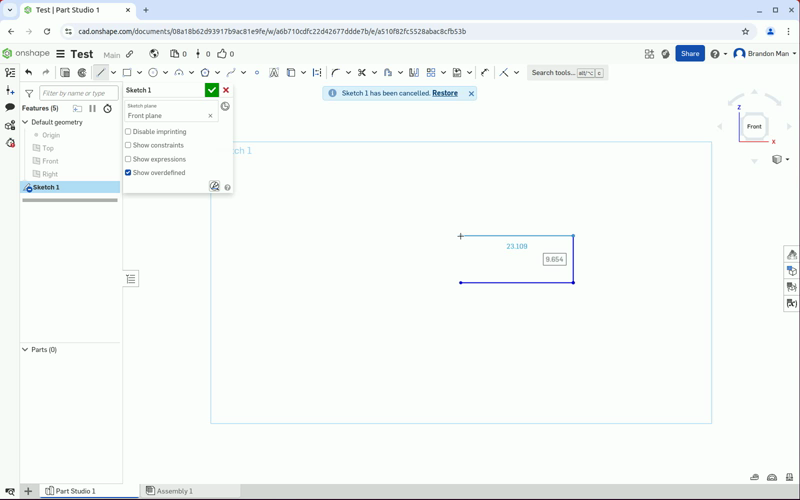
key_up(shift)
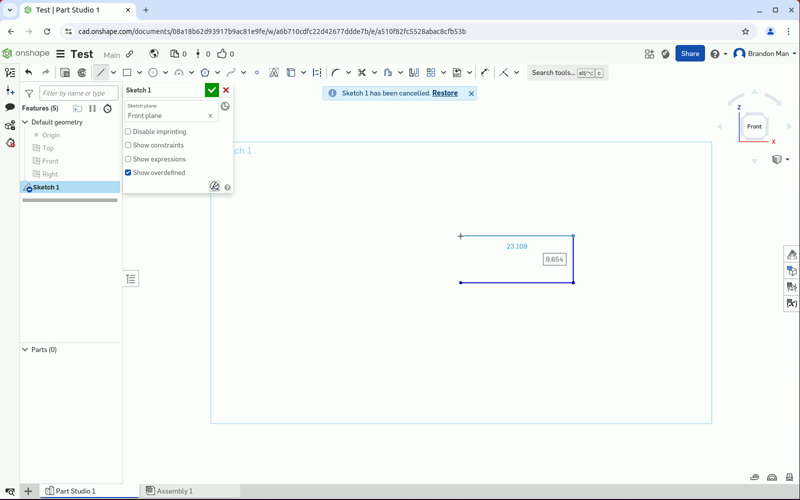
mouse_move(490, 235)
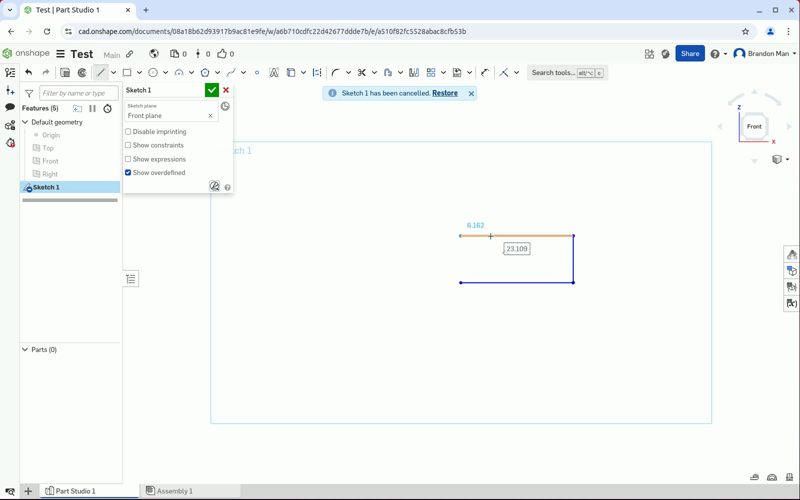
key_down(shift)
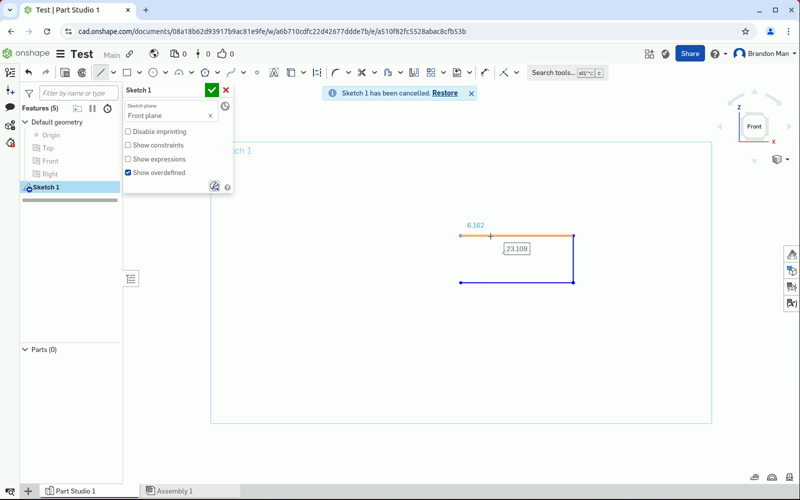
mouse_move(460, 282)
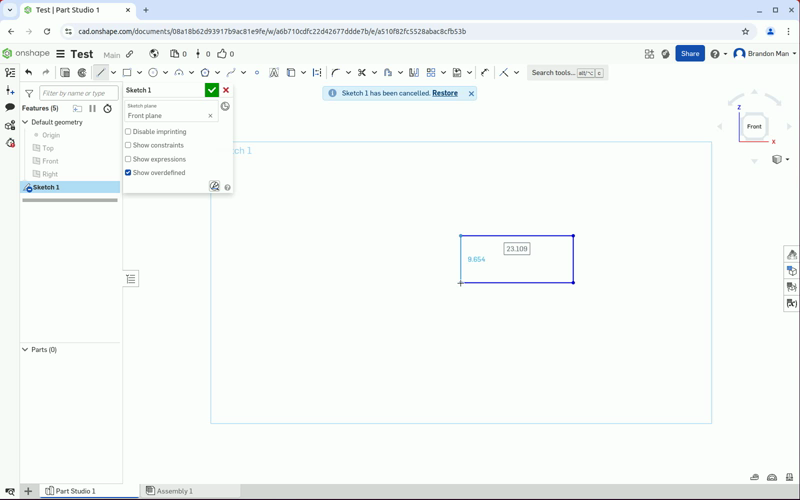
key_up(shift)
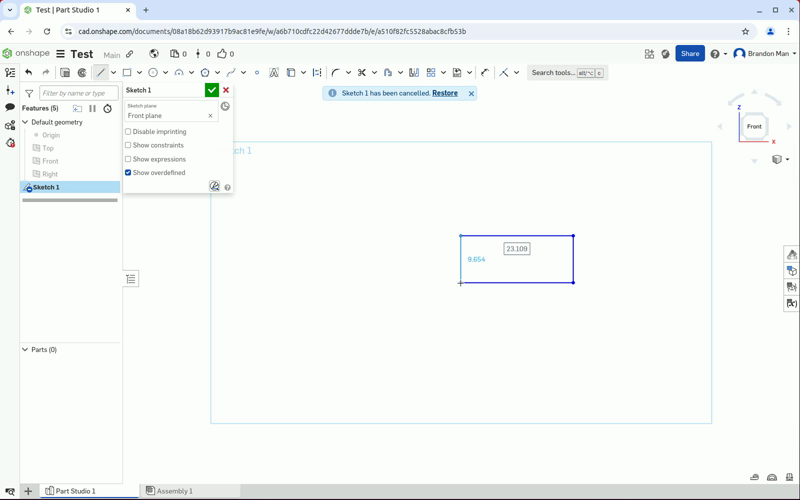
click(460, 282)
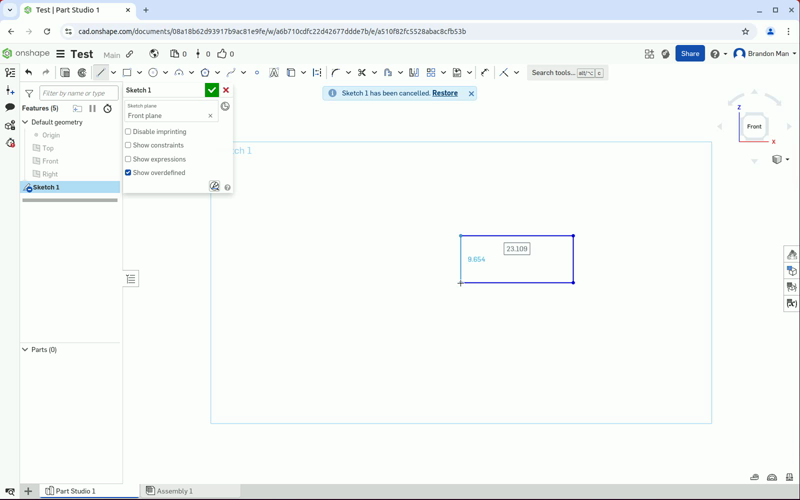
key(esc)
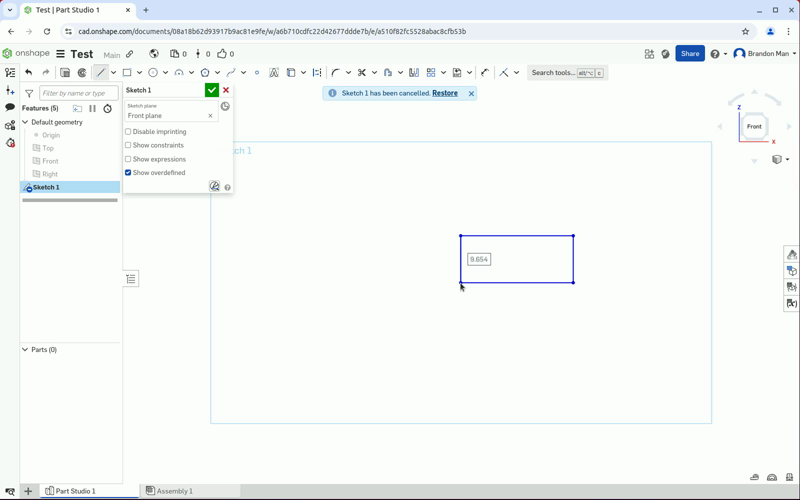
mouse_move(511, 259)
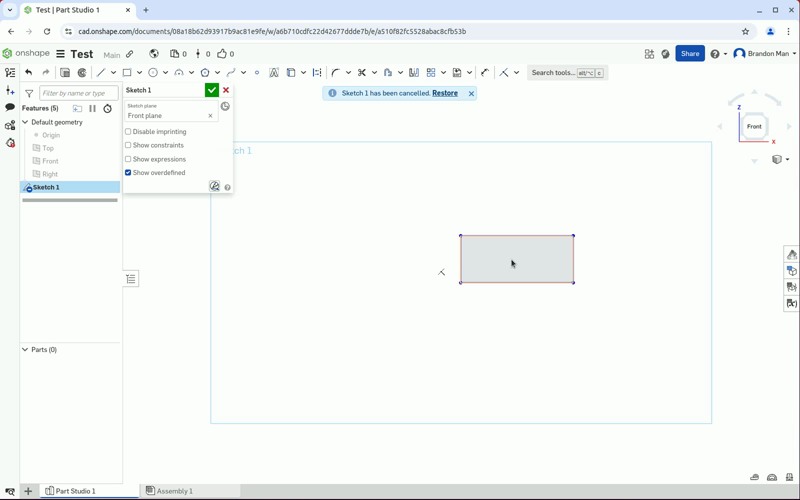
click(511, 259)
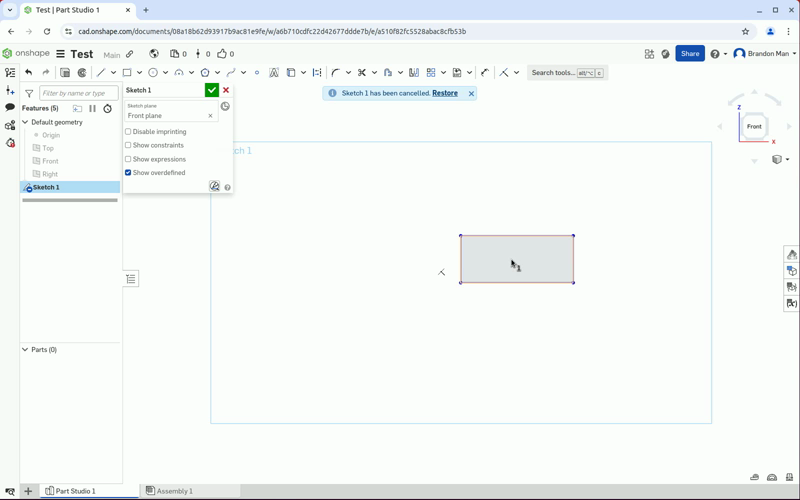
mouse_move(73, 352)
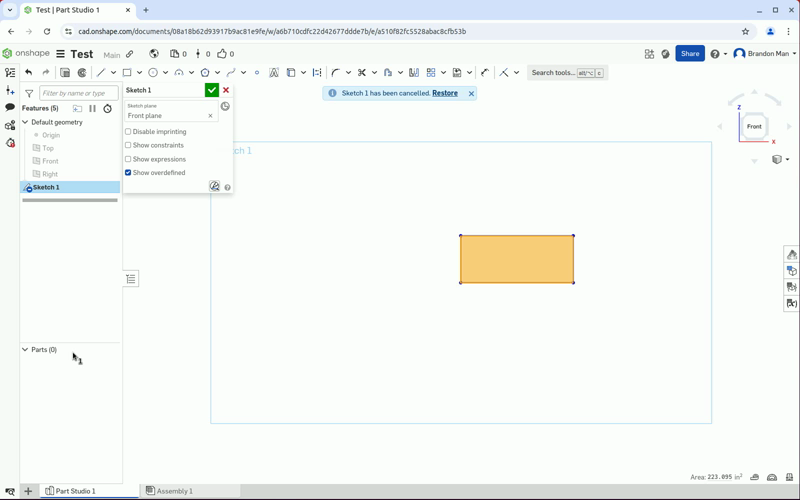
key(shift+y)
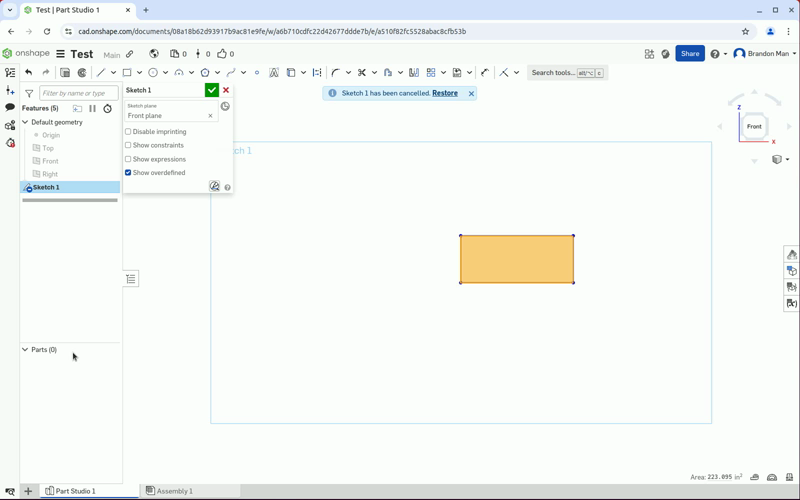
key(shift+e)
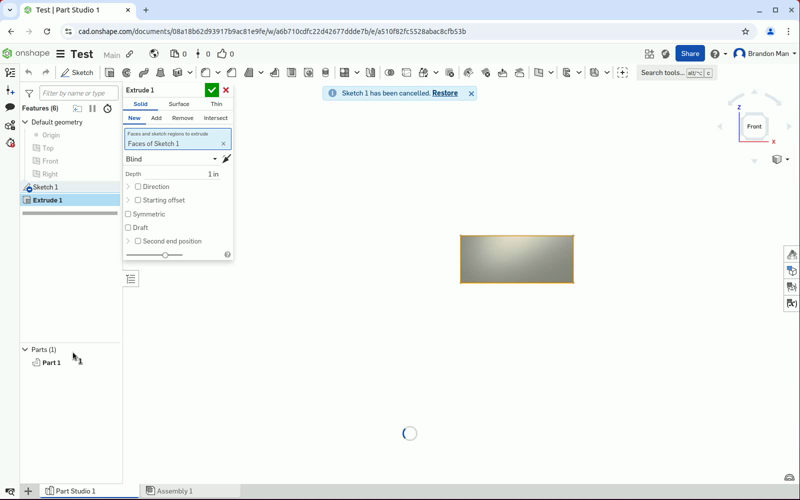
mouse_move(143, 106)
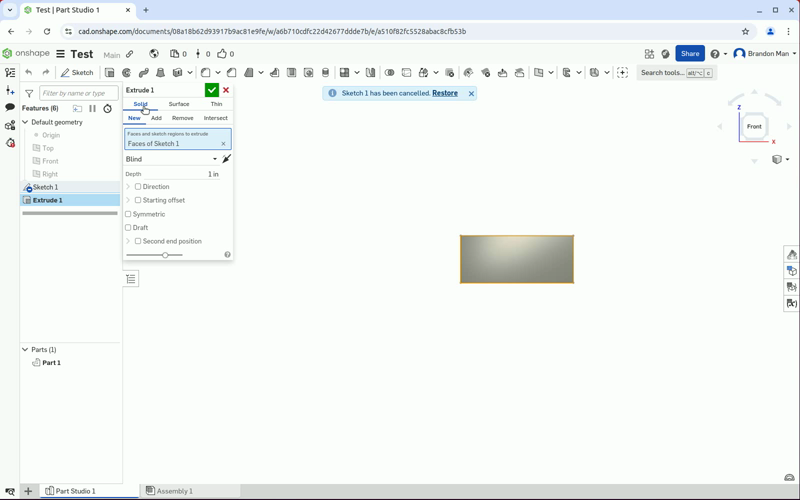
click(143, 106)
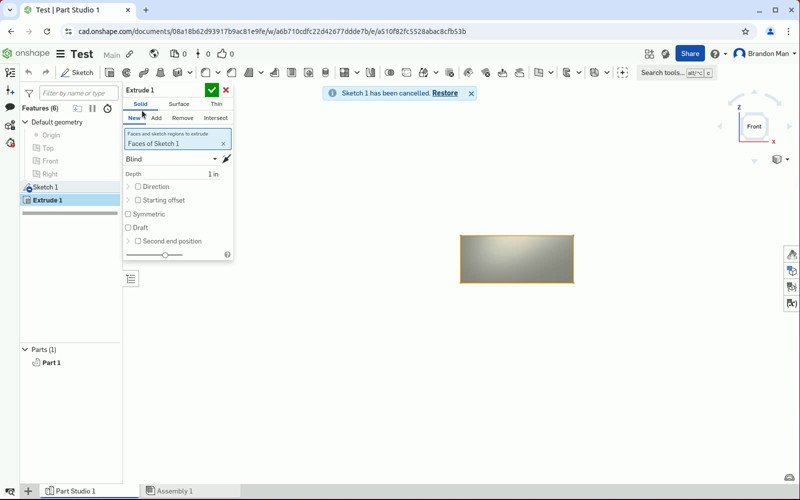
mouse_move(137, 120)
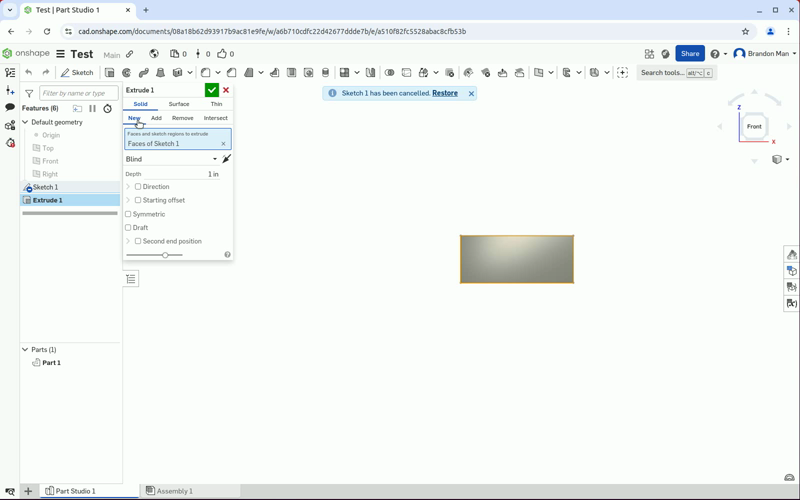
click(137, 120)
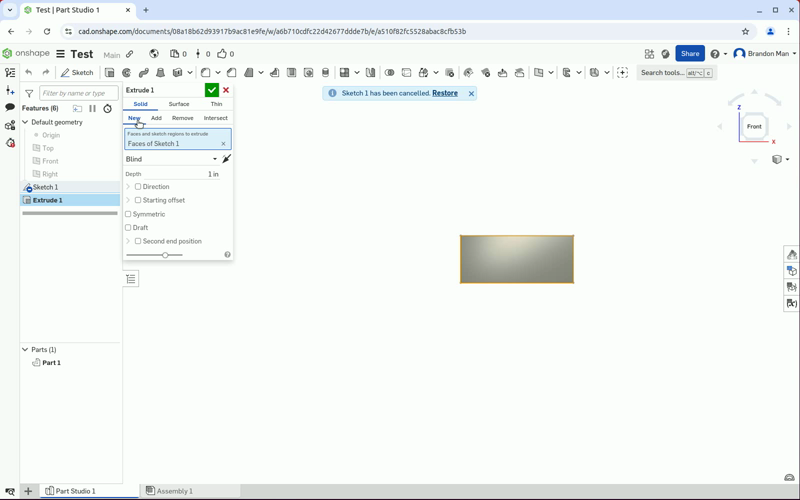
key(tab, 4)
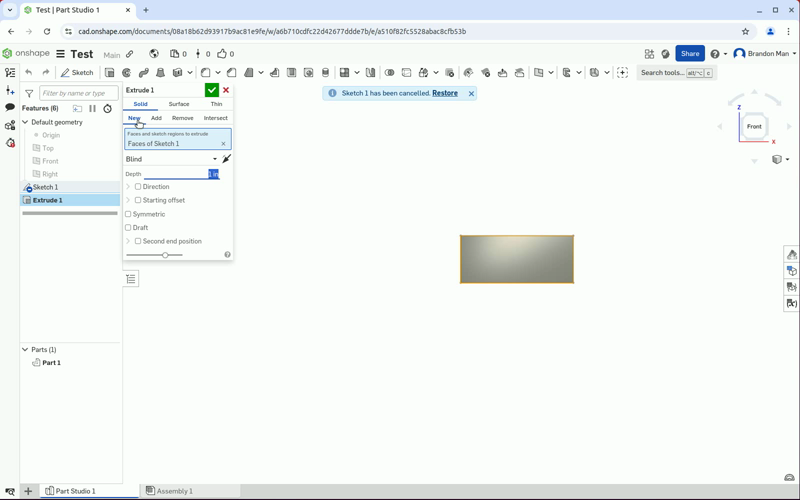
text(1.685)
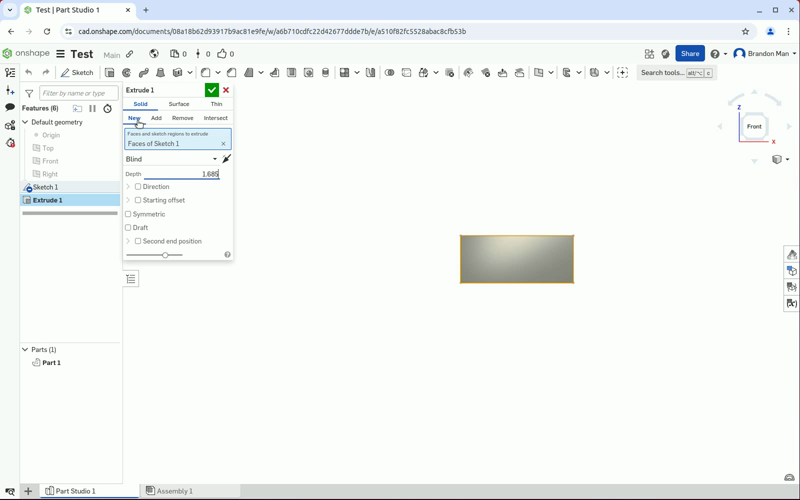
key(enter)
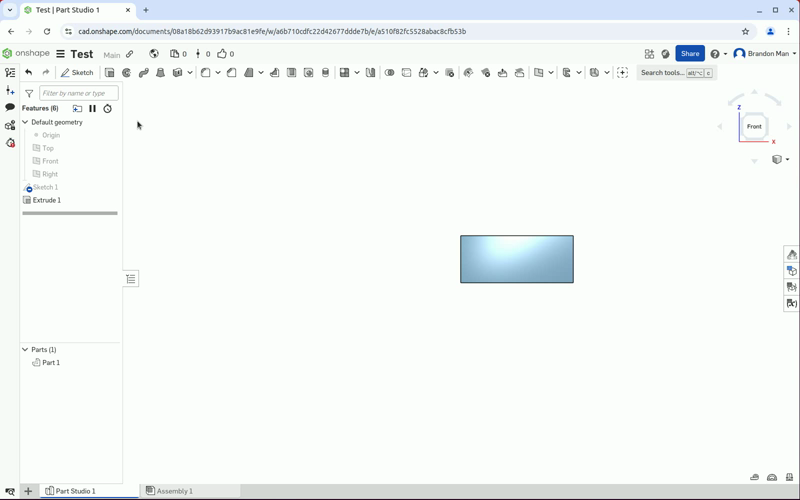
key(shift+h)
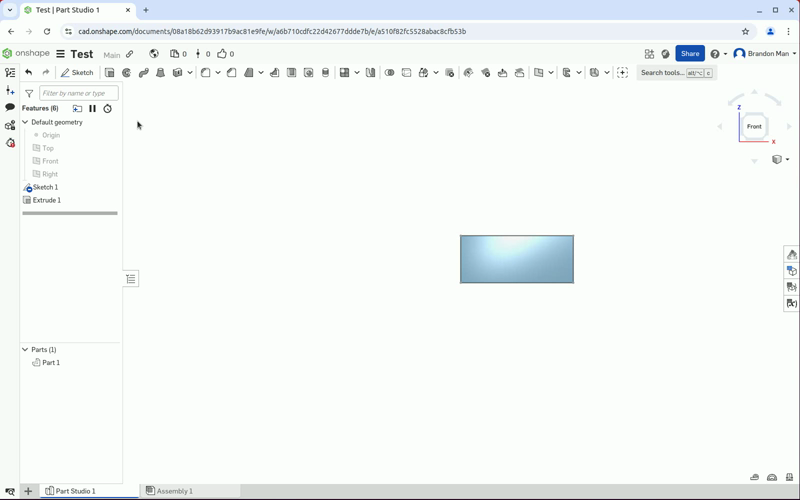
key(shift+h)
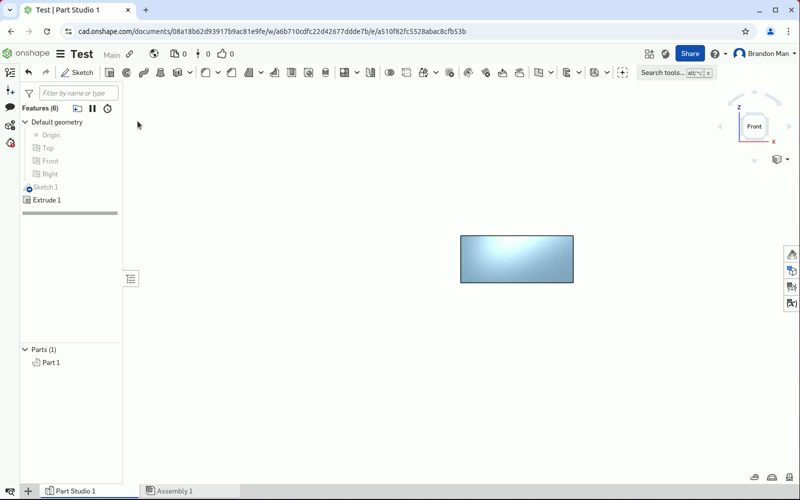
mouse_move(73, 189)
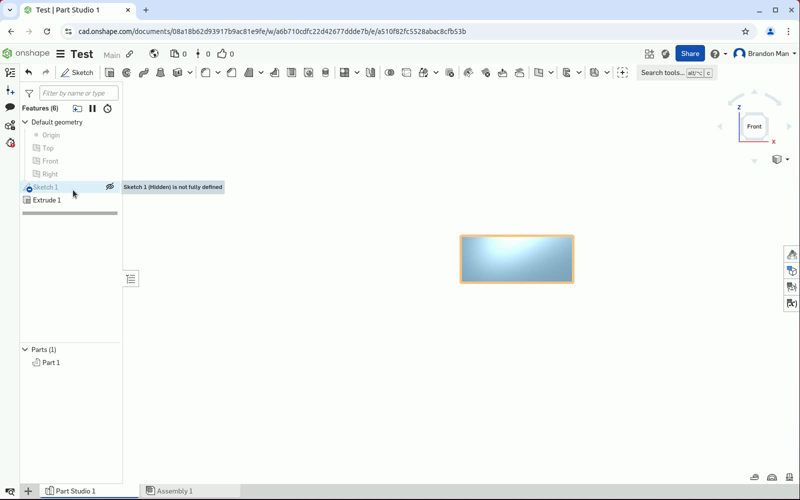
click(73, 189)
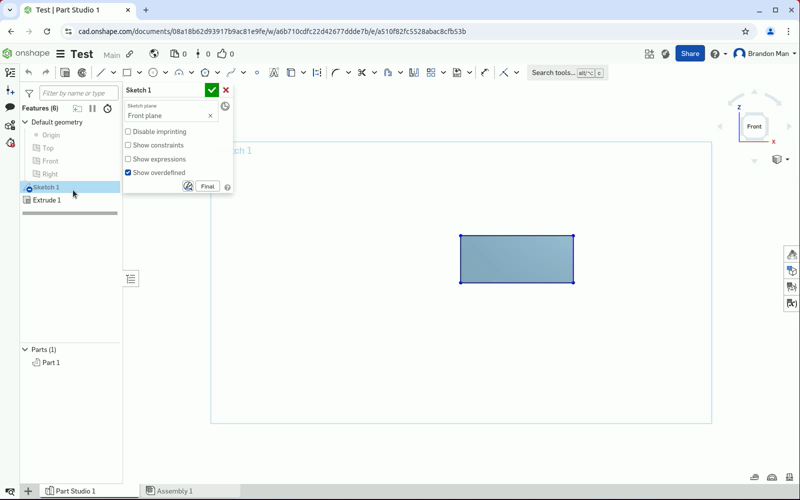
mouse_move(229, 92)
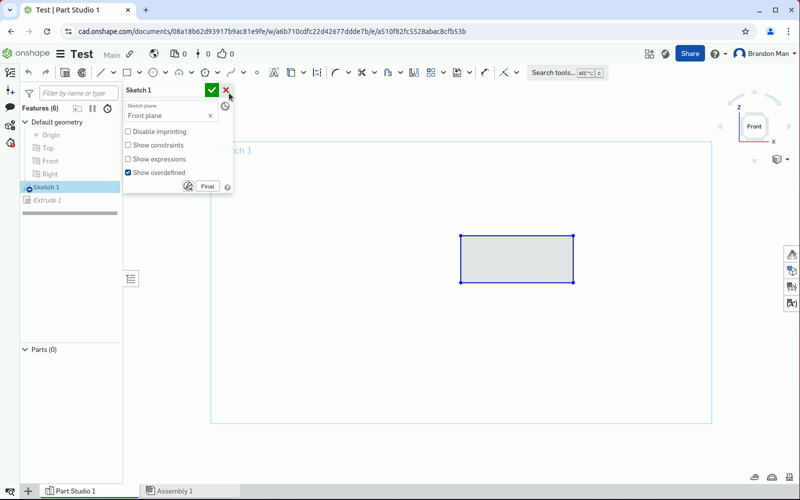
click(229, 92)
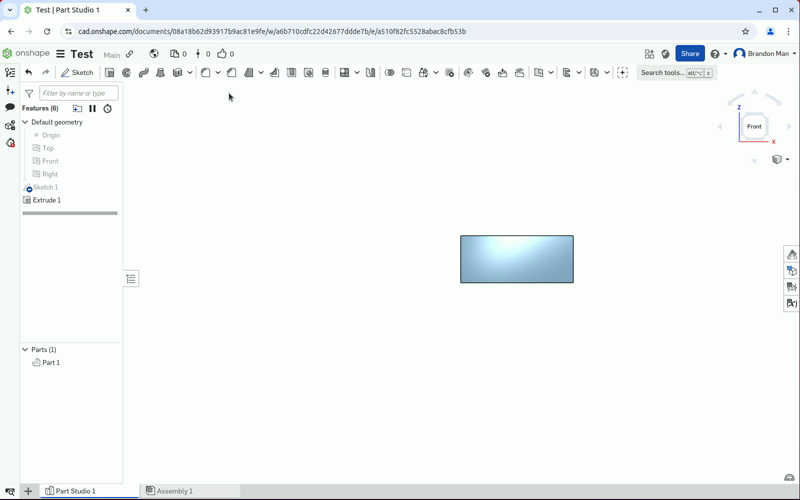
mouse_move(541, 75)
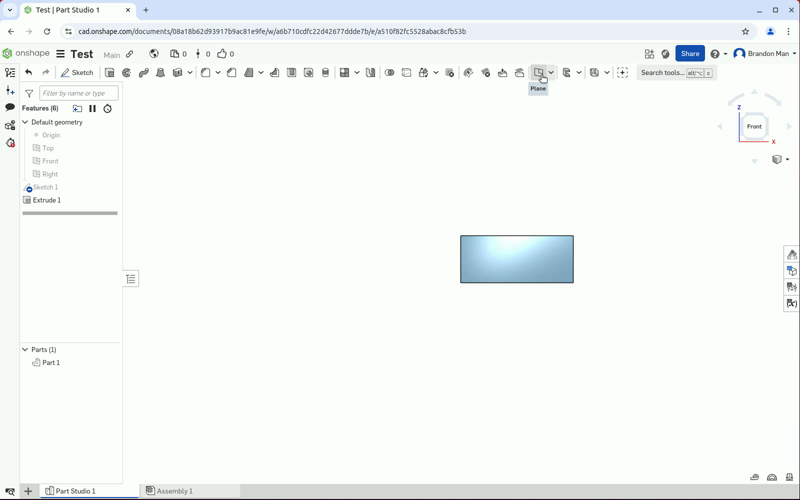
click(541, 75)
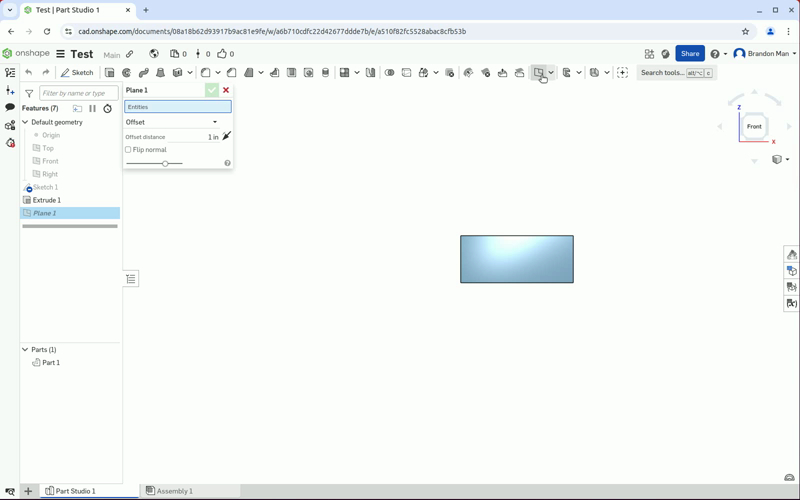
mouse_move(73, 163)
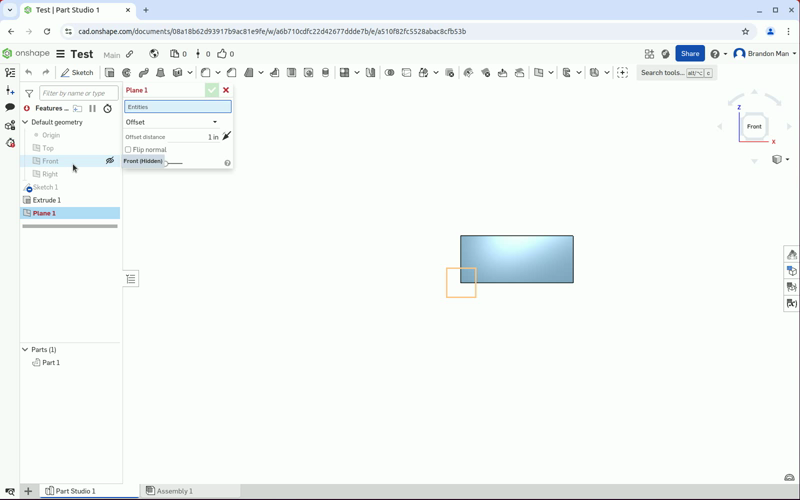
click(73, 163)
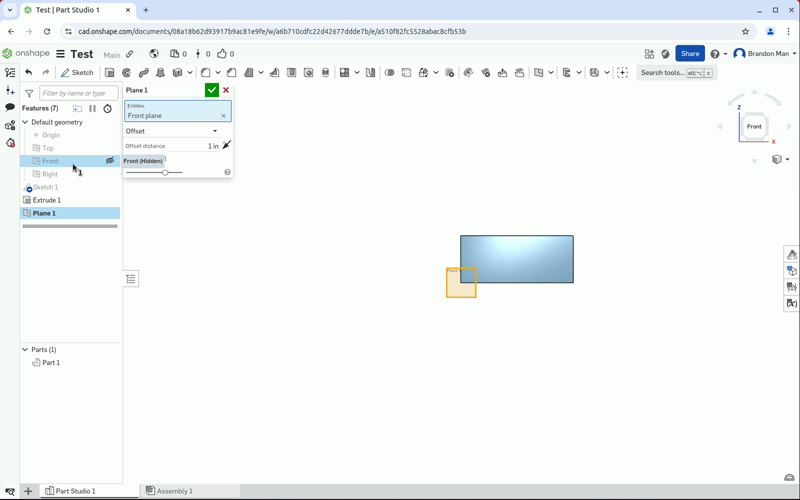
key(tab, 2)
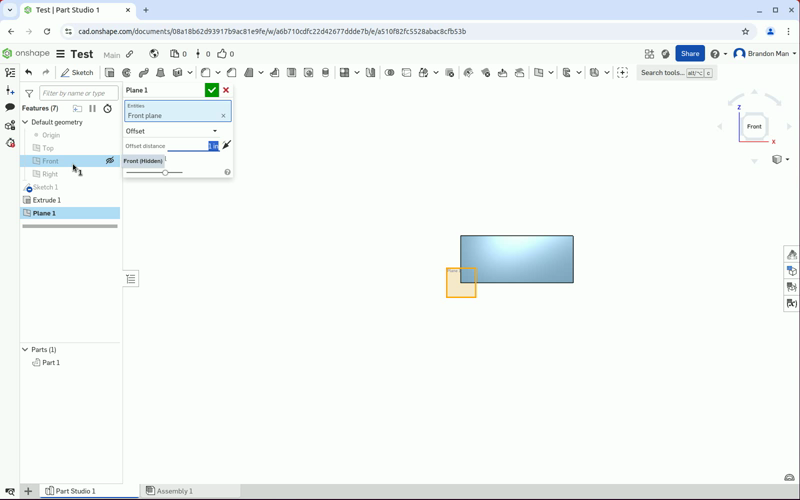
text(1.695)
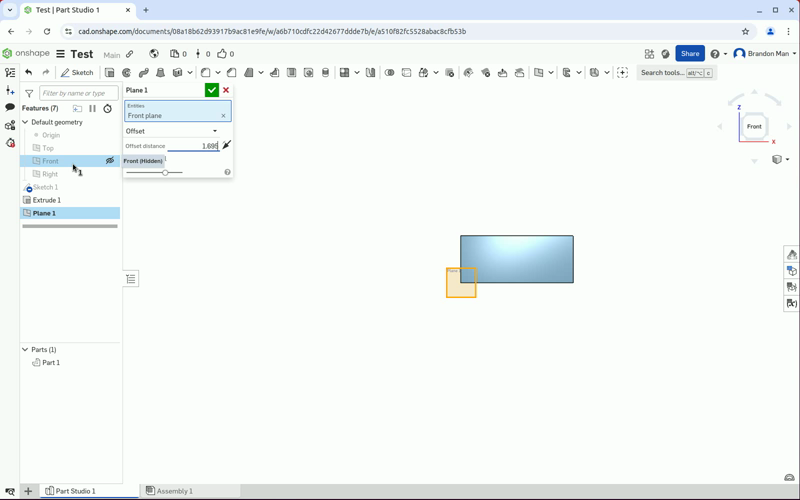
key(enter, 2)
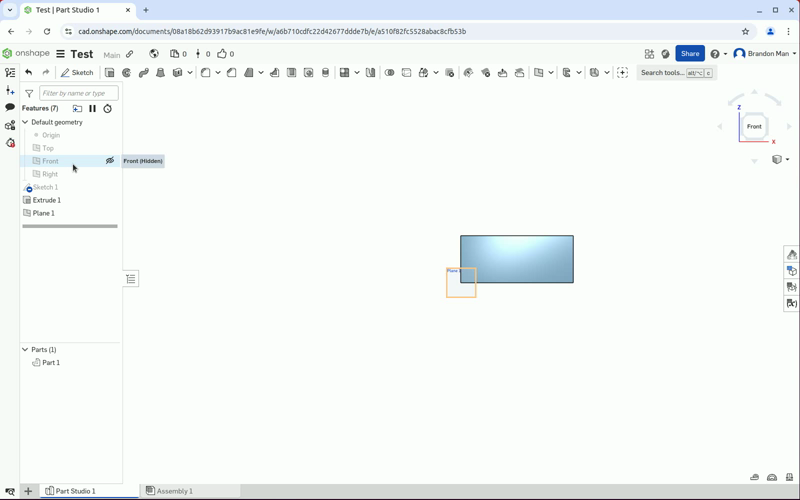
key(shift+s)
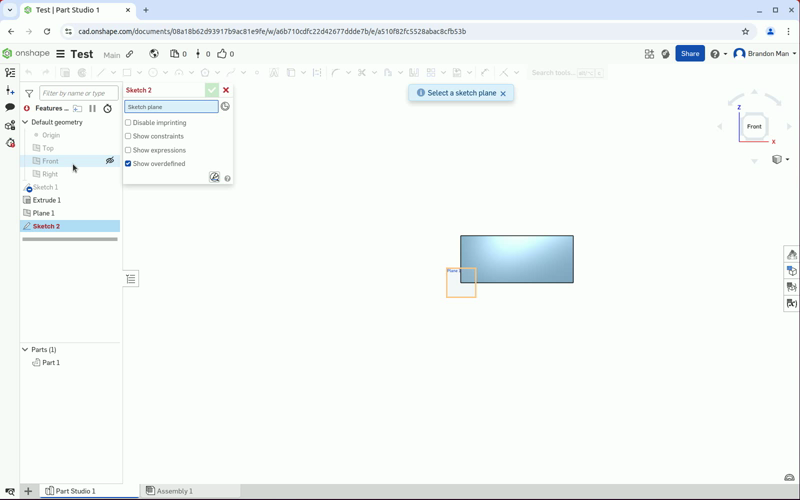
mouse_move(73, 215)
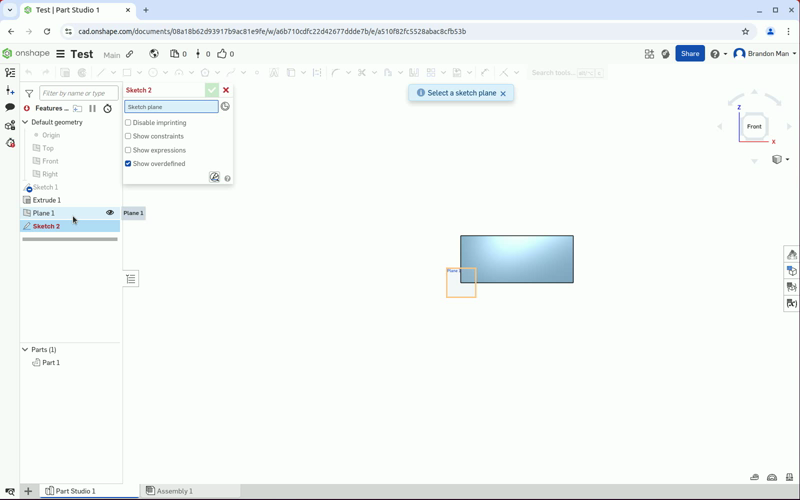
click(73, 215)
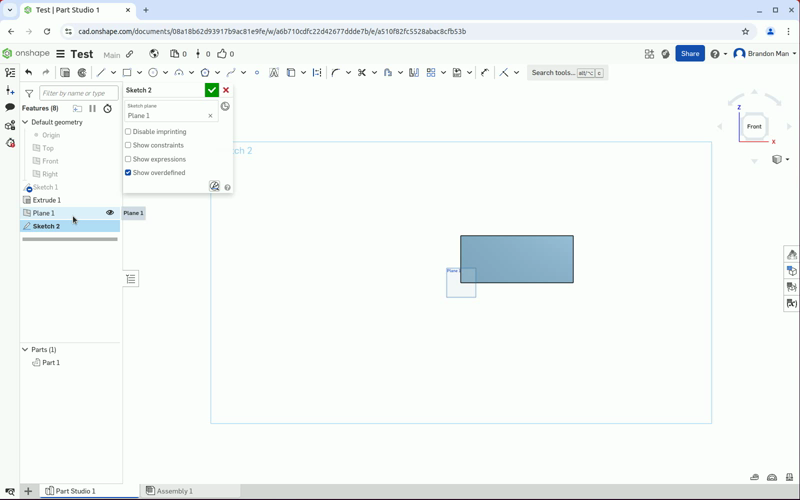
mouse_move(73, 352)
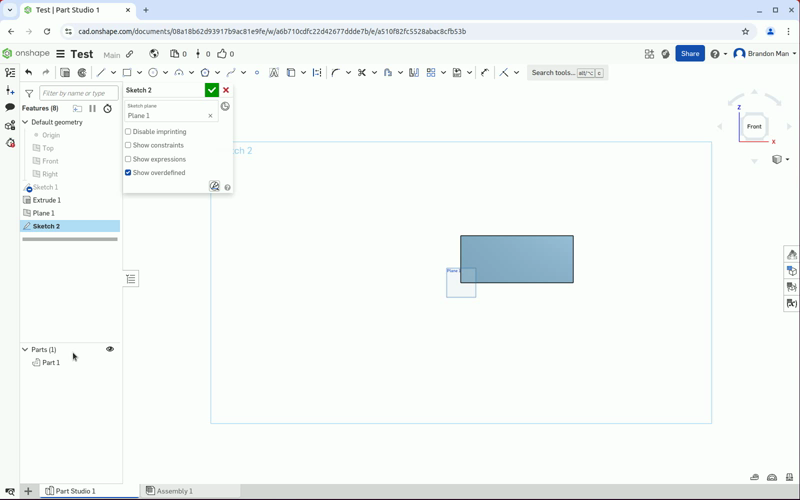
key(y)
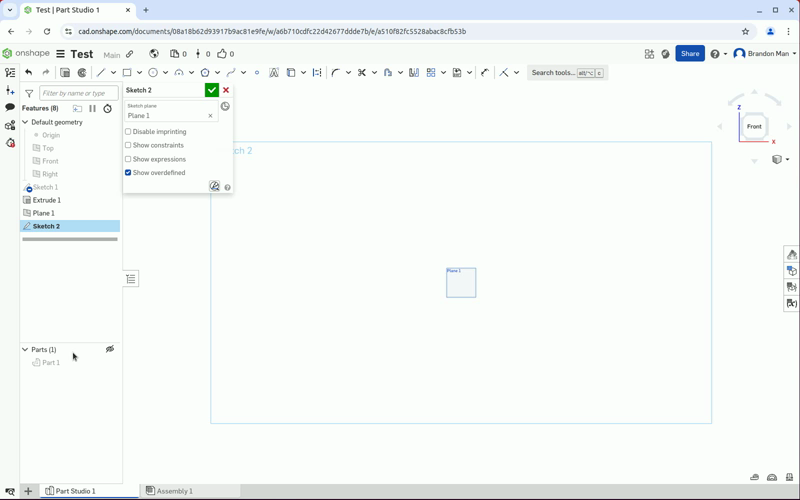
key(c)
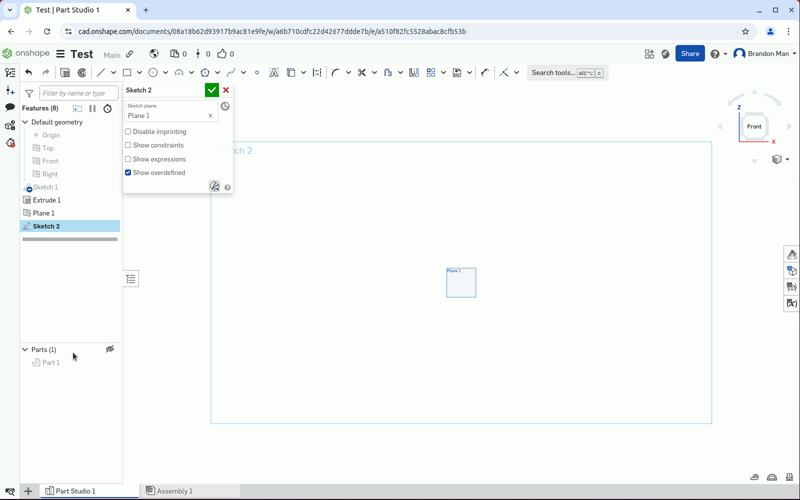
key_down(shift)
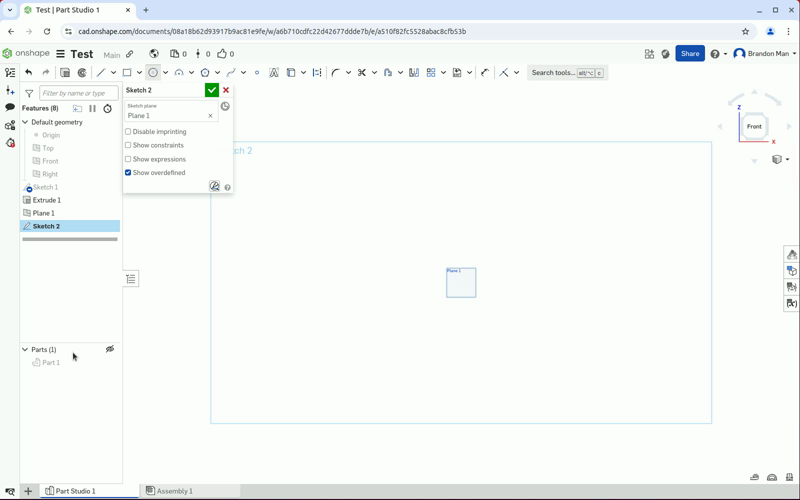
mouse_move(480, 261)
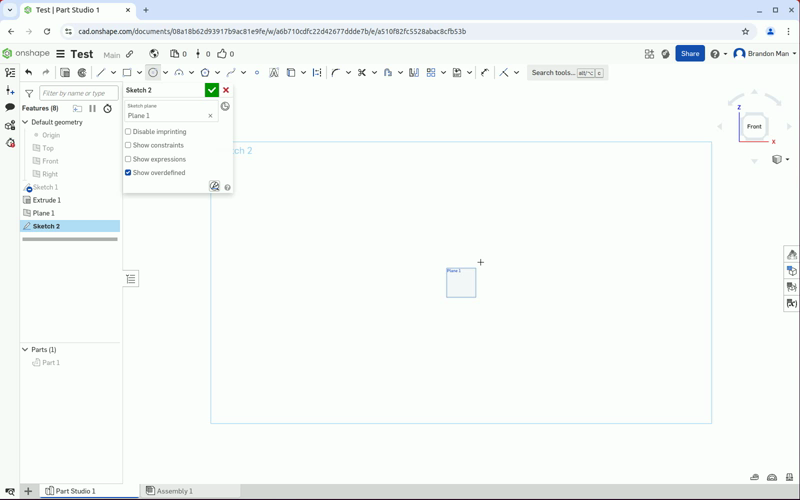
click(480, 261)
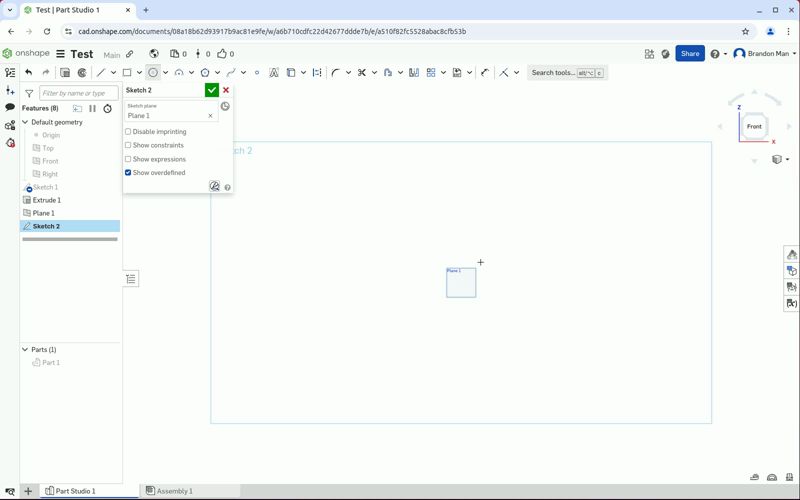
key_up(shift)
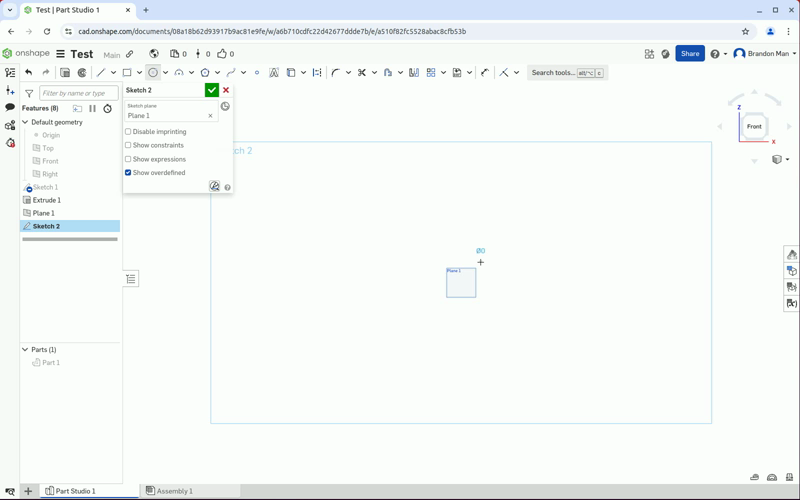
mouse_move(497, 261)
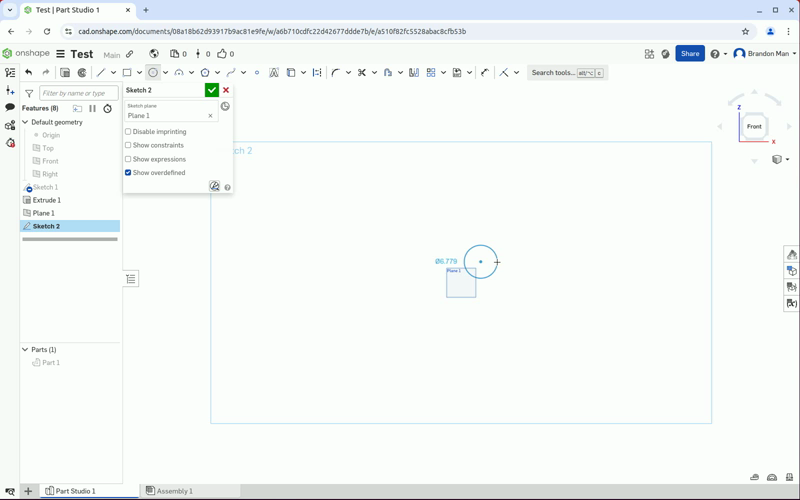
click(497, 261)
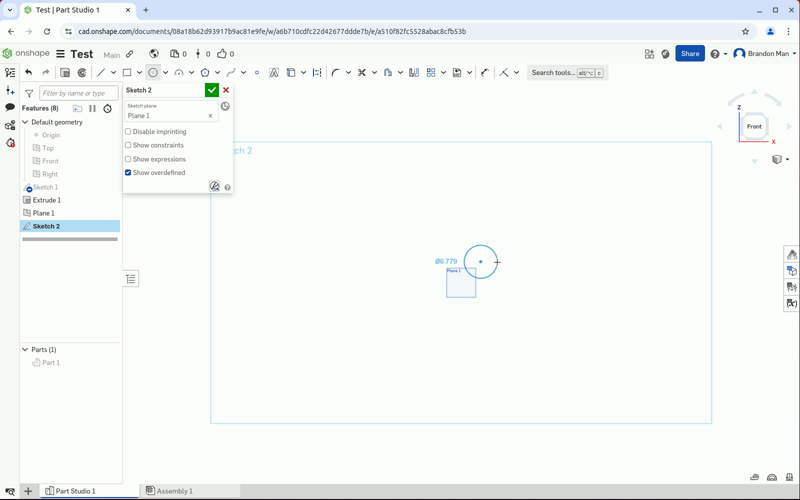
key(esc)
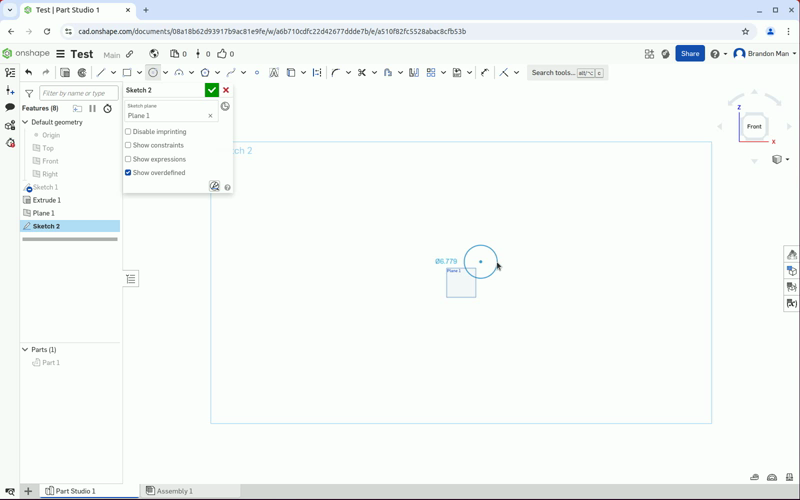
mouse_move(466, 262)
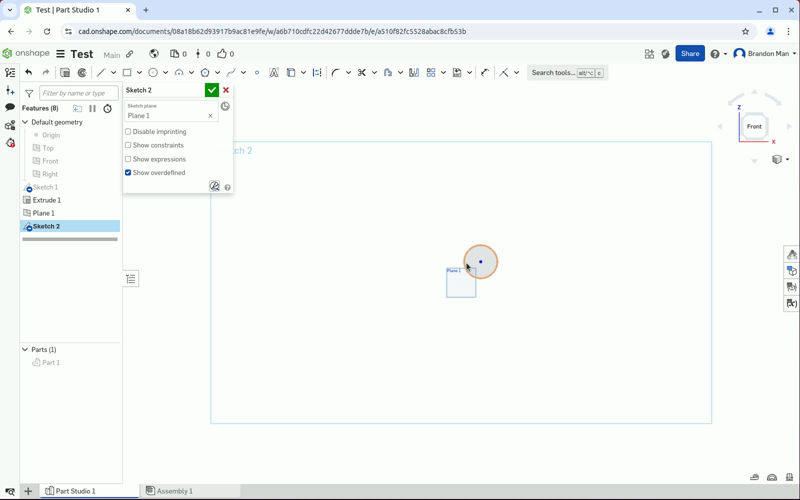
scroll(6)
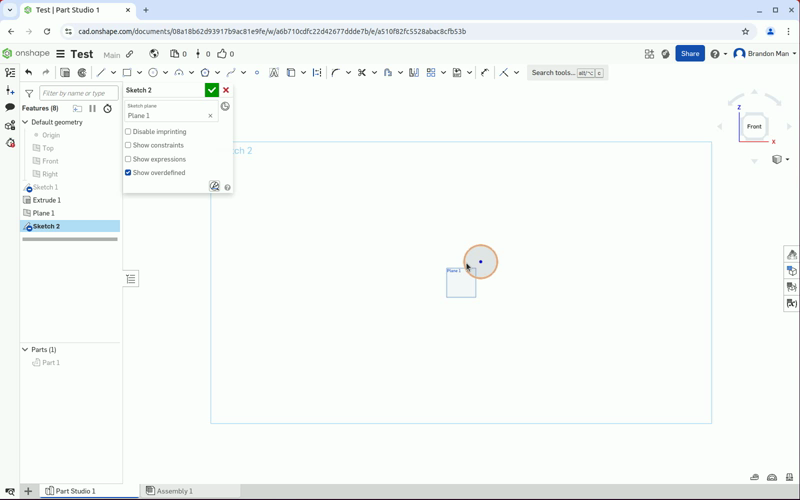
scroll(6)
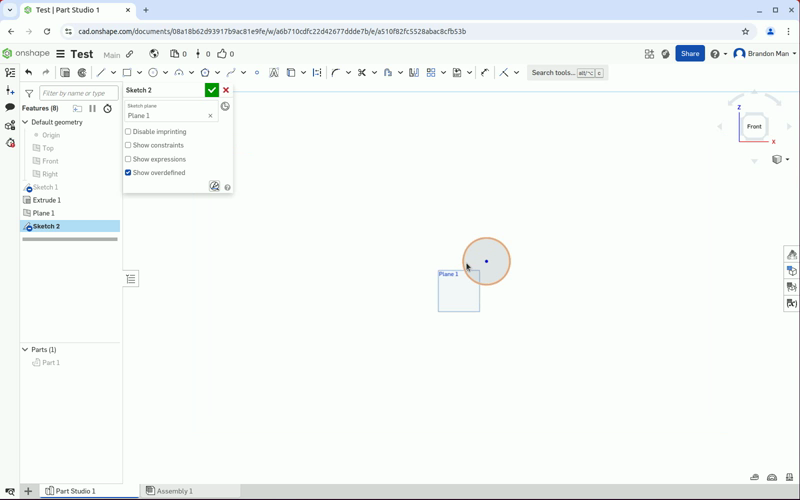
scroll(6)
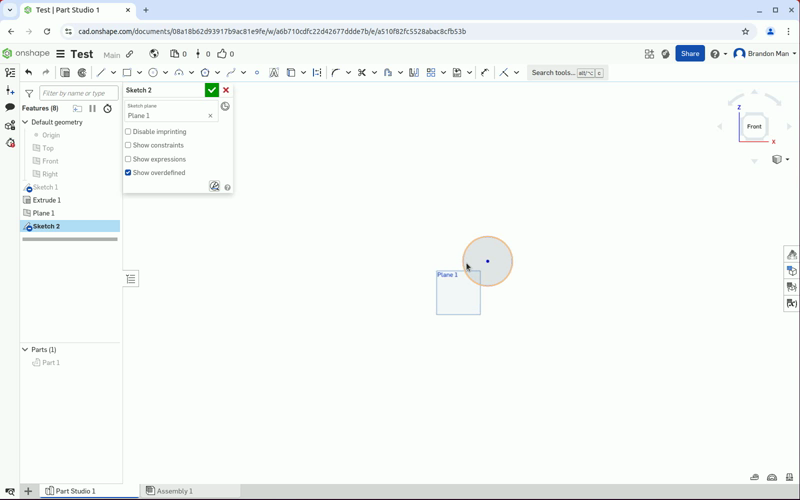
scroll(6)
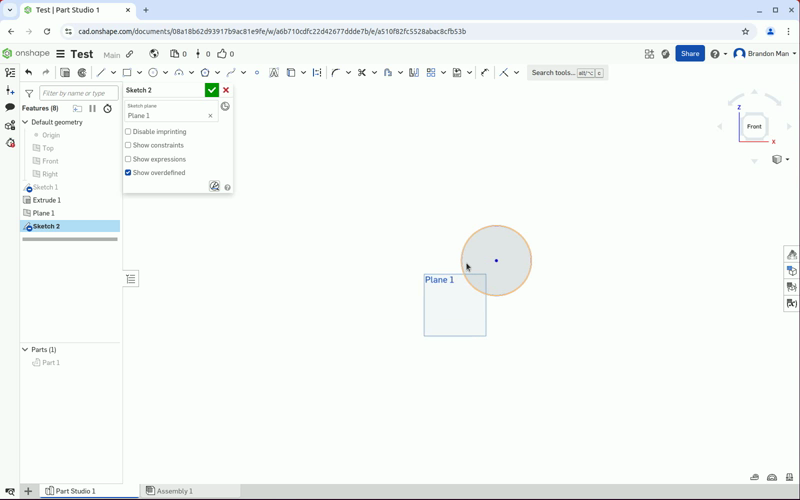
scroll(6)
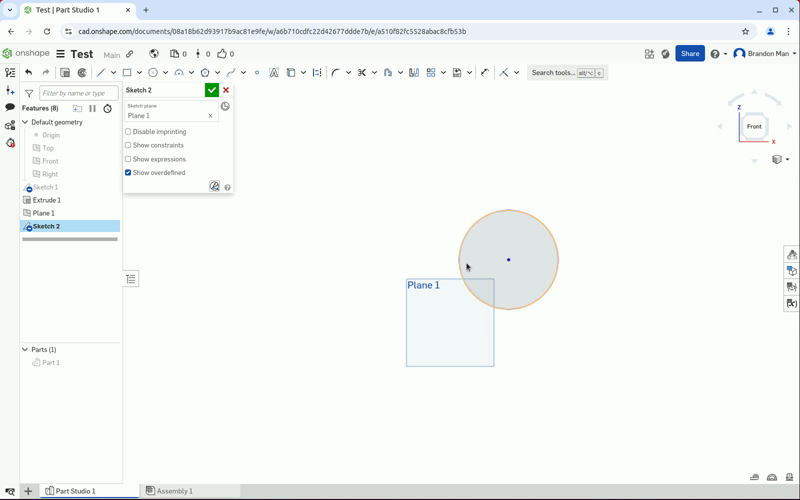
scroll(6)
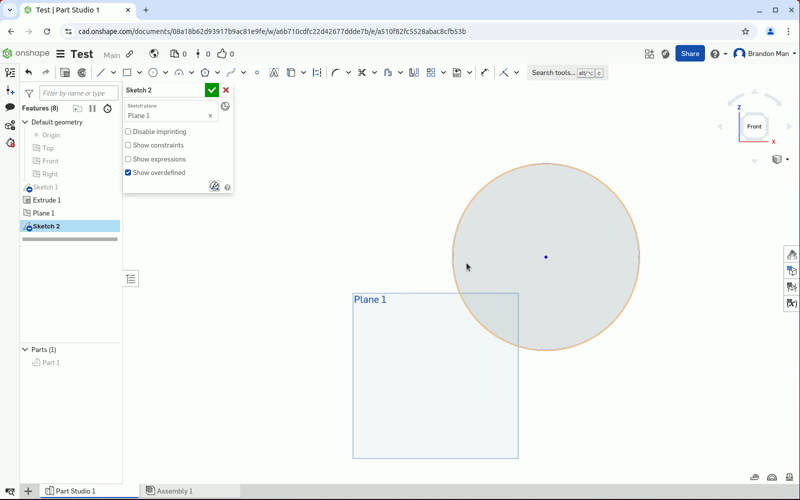
scroll(6)
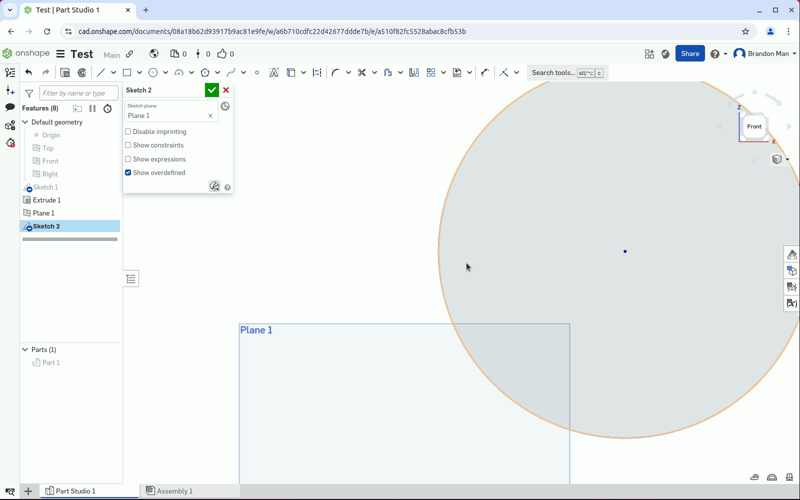
click(466, 262)
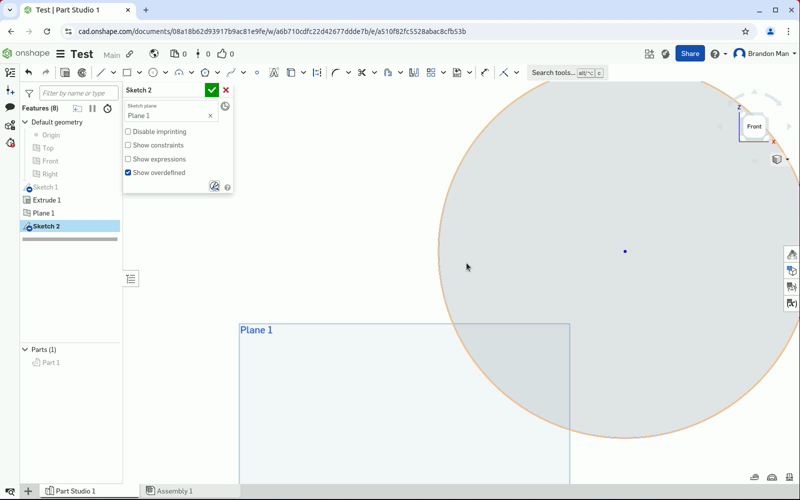
scroll(-6)
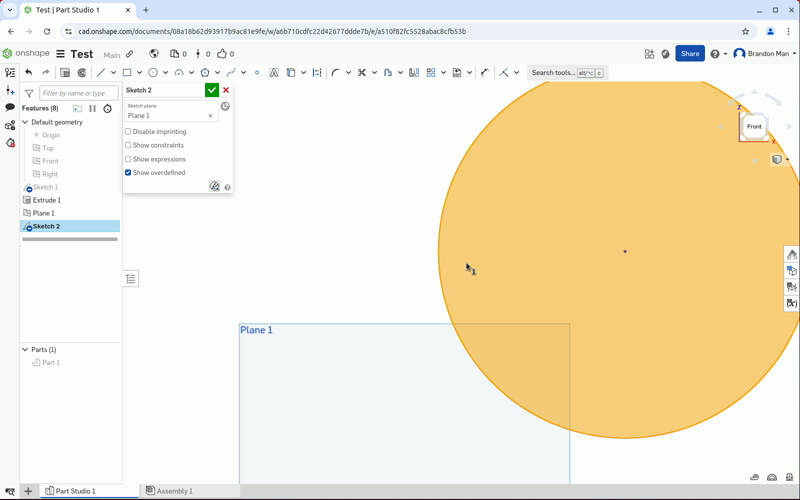
scroll(-6)
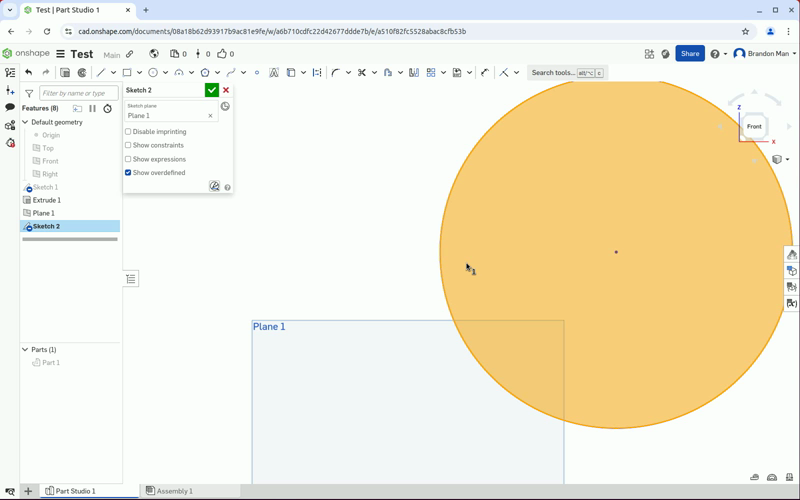
scroll(-6)
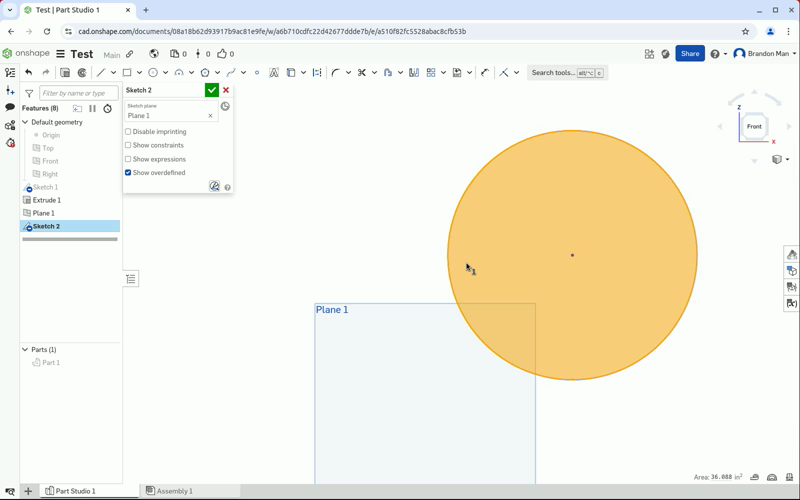
scroll(-6)
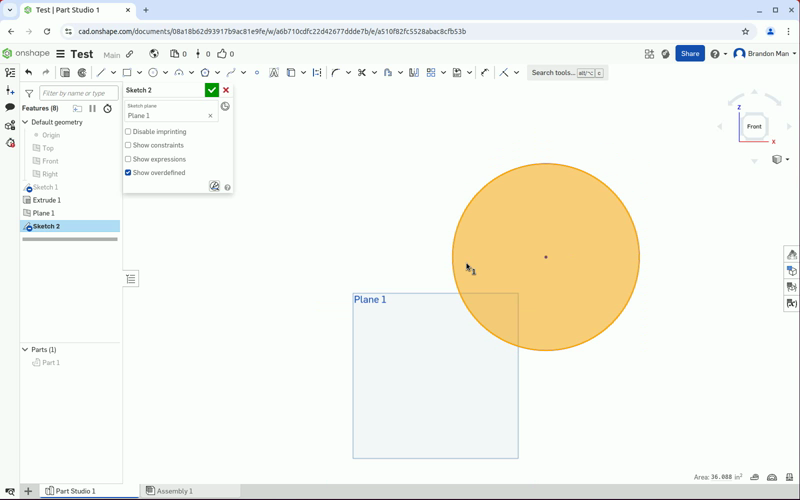
scroll(-6)
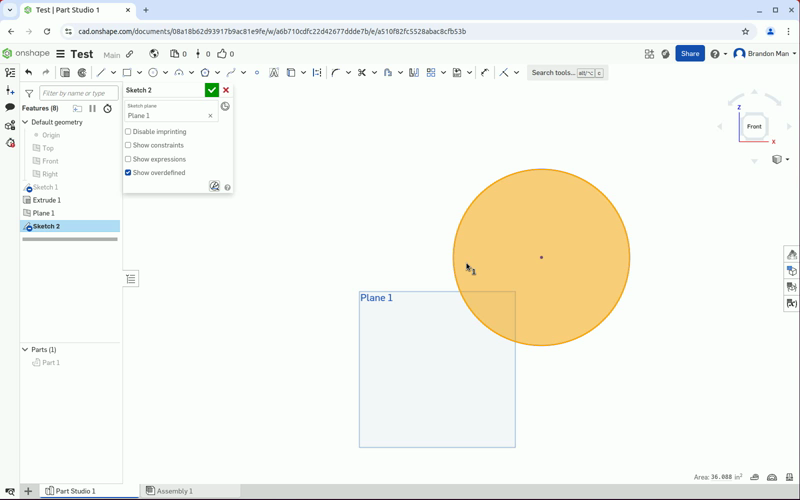
scroll(-6)
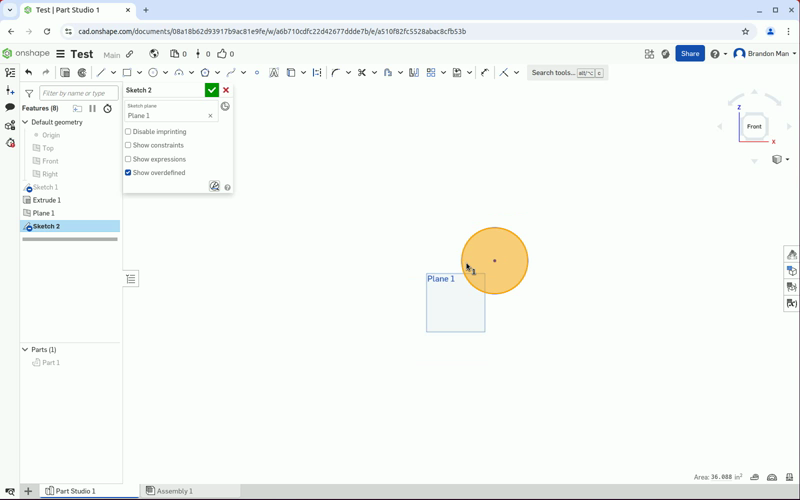
scroll(-6)
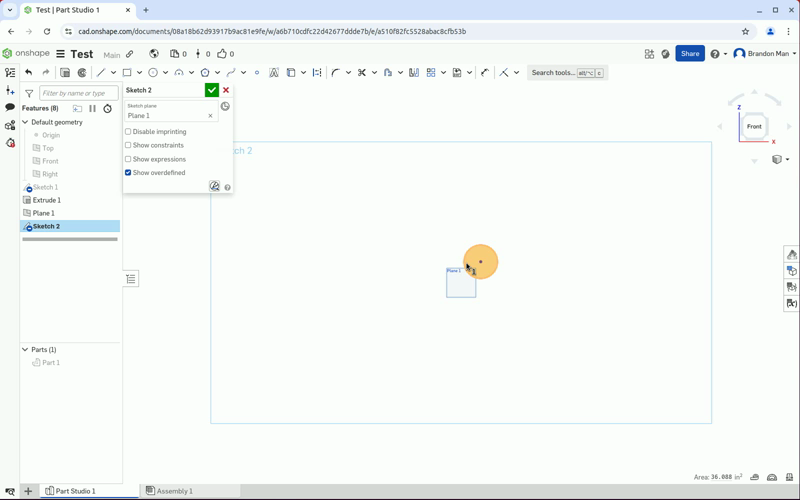
mouse_move(73, 352)
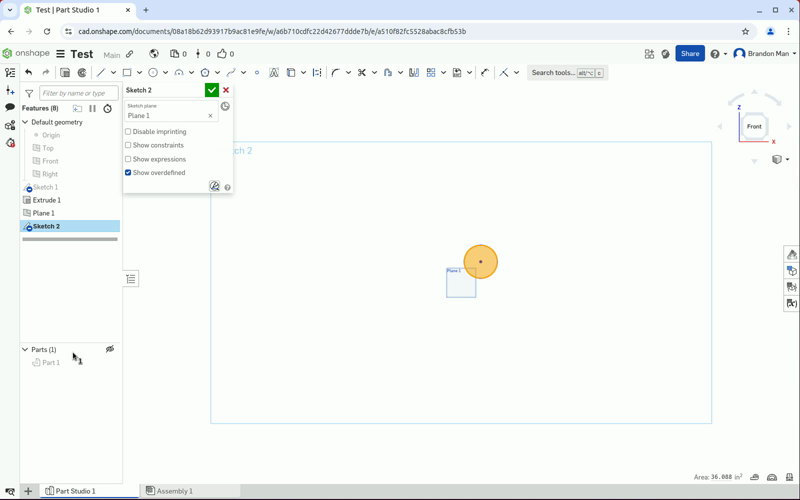
key(shift+y)
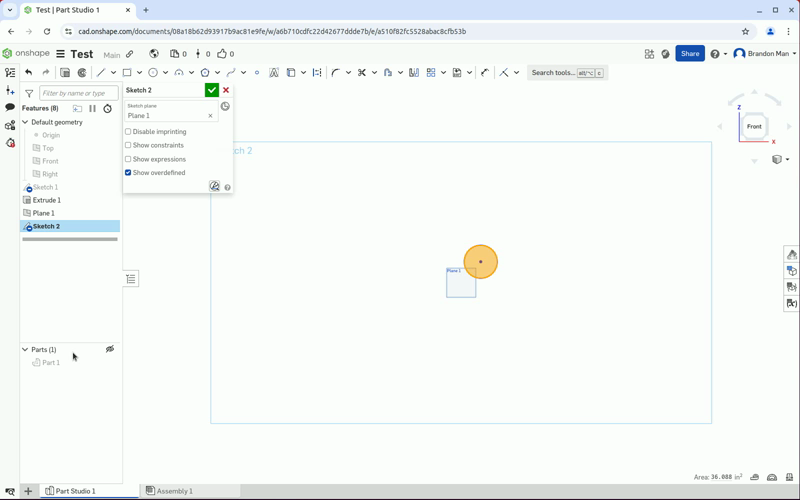
key(shift+e)
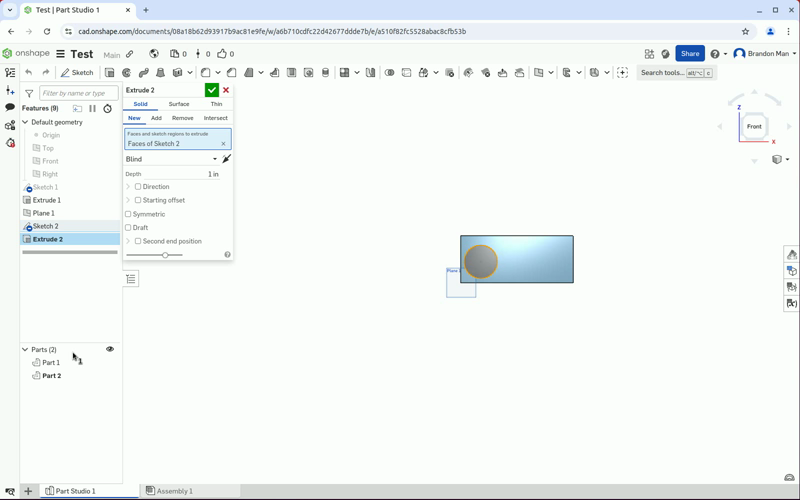
mouse_move(143, 106)
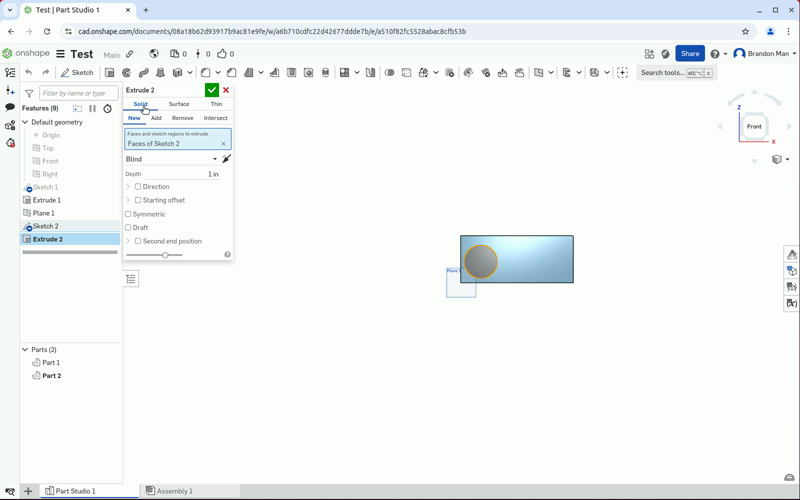
click(143, 106)
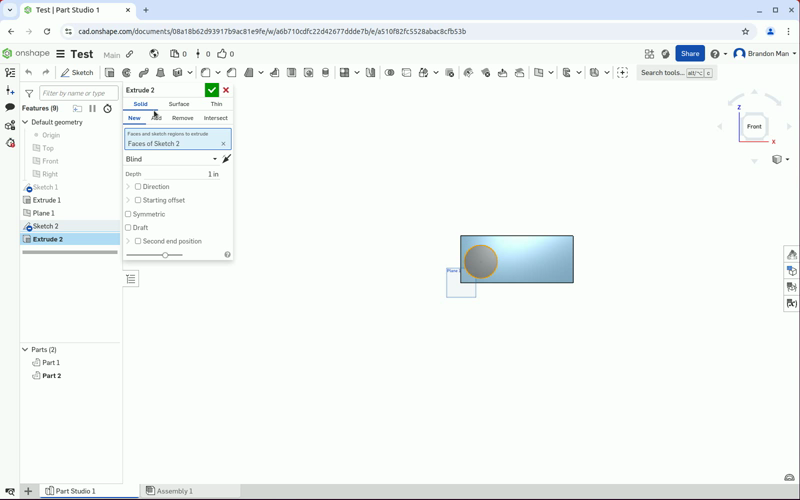
mouse_move(186, 120)
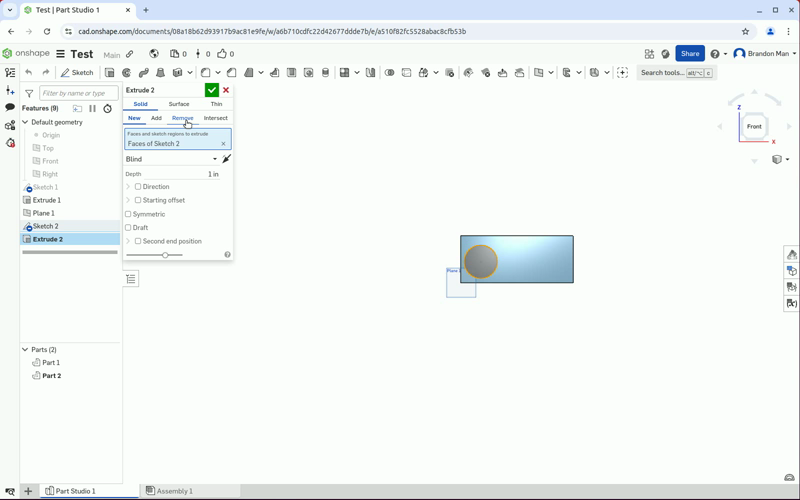
click(186, 120)
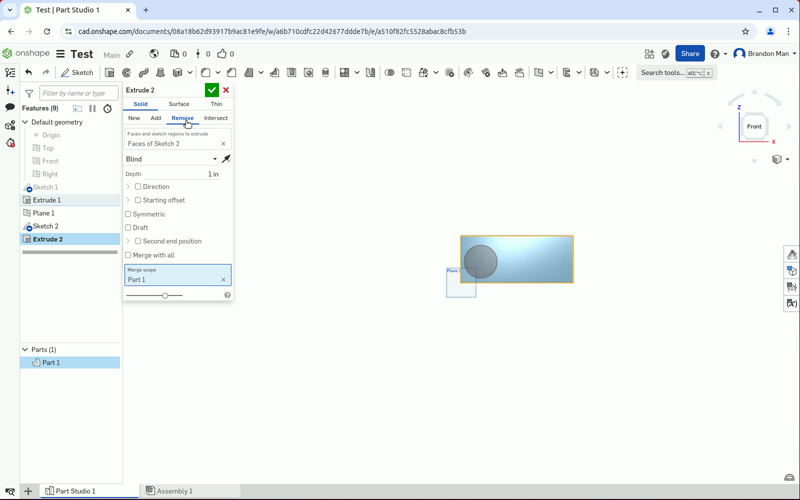
key(tab, 4)
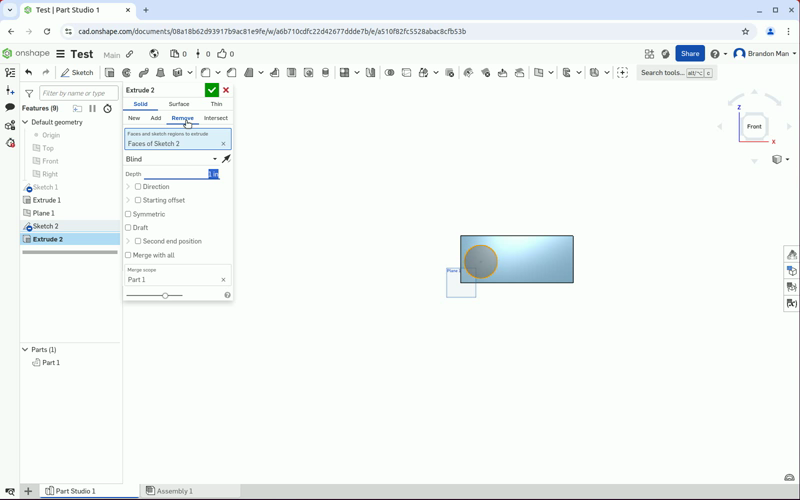
text(2.166)
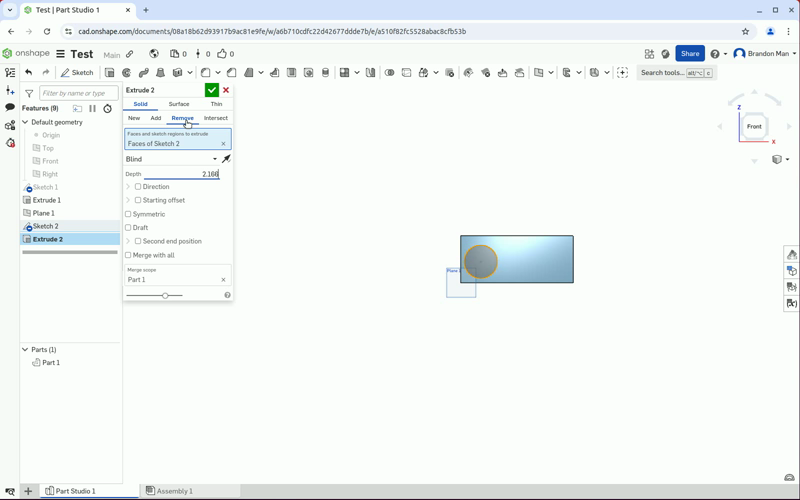
key(tab, 6)
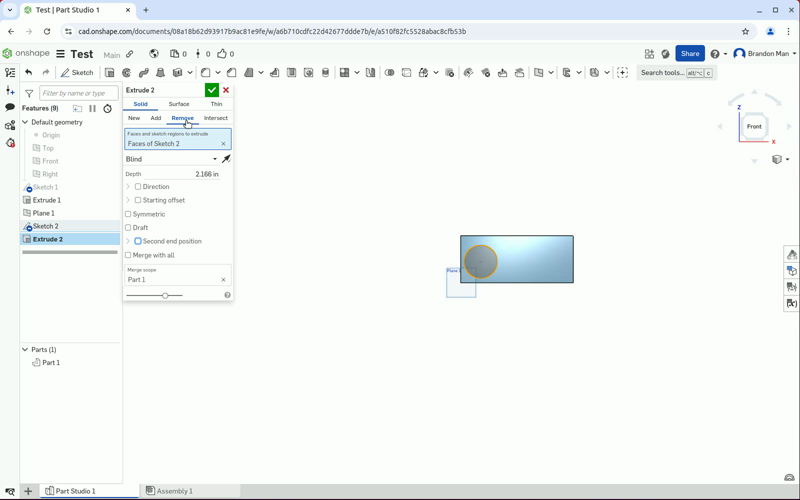
key(space)
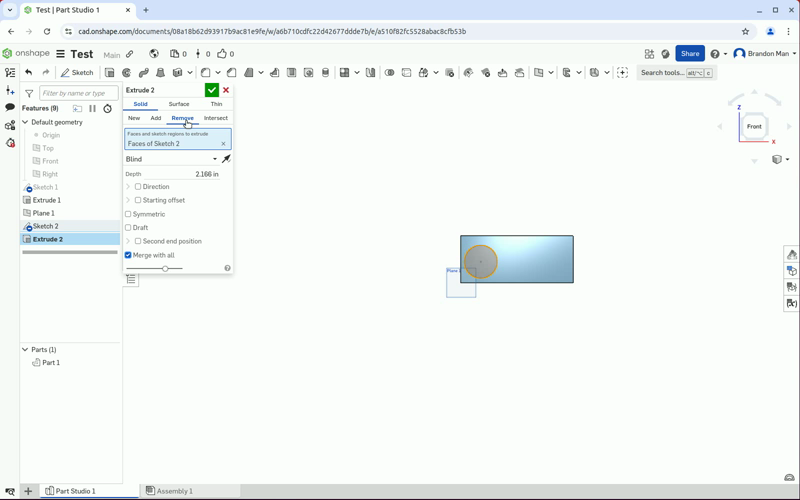
key(enter)
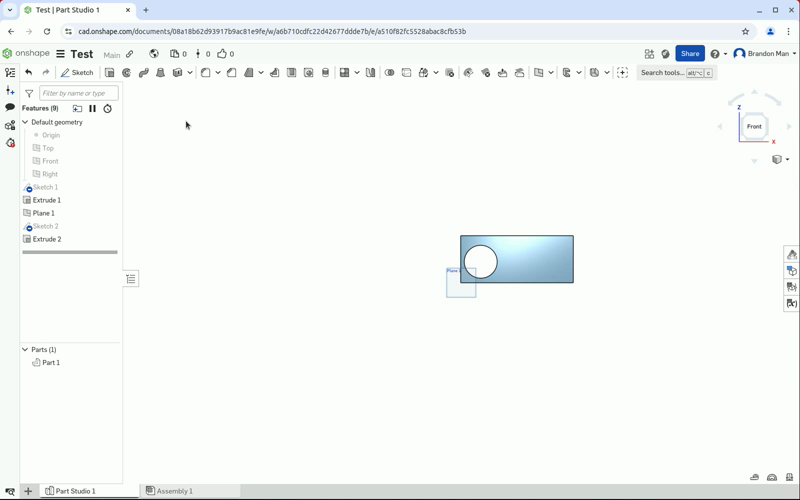
key(shift+h)
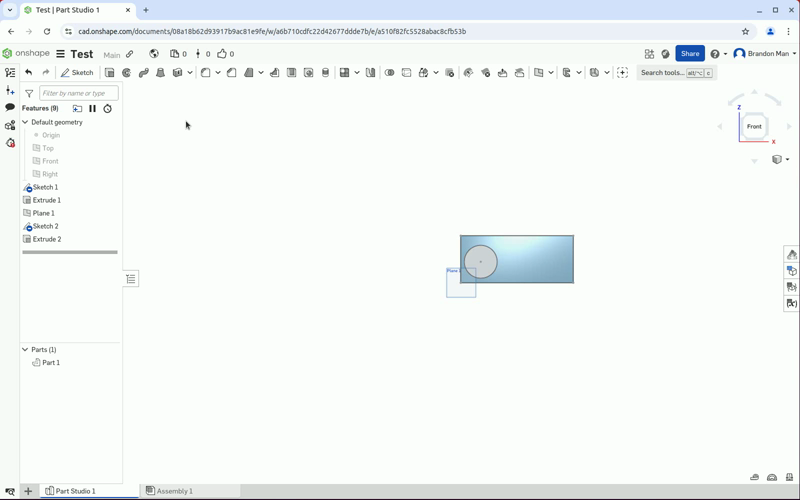
key(shift+h)
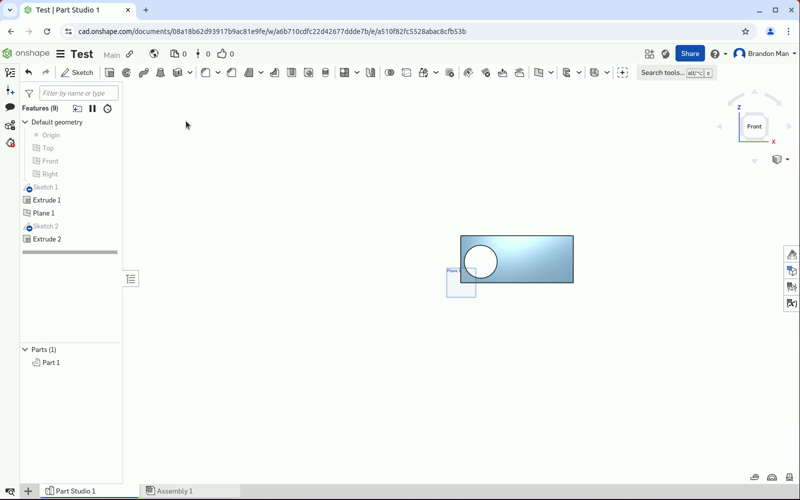
mouse_move(73, 189)
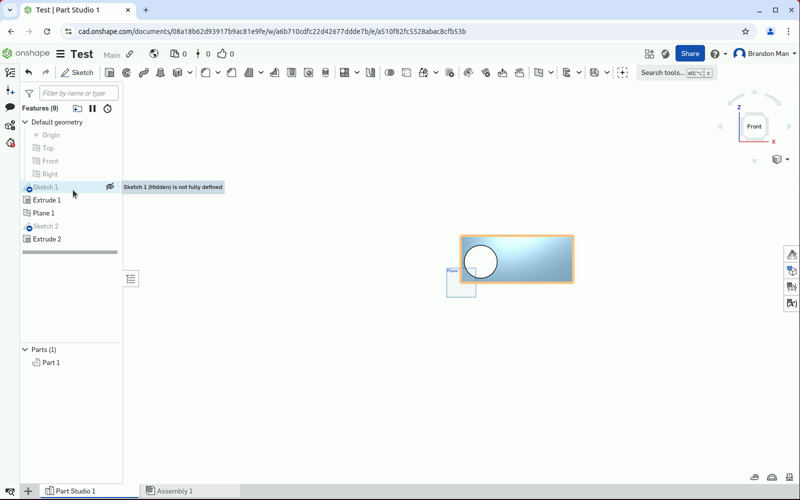
click(73, 189)
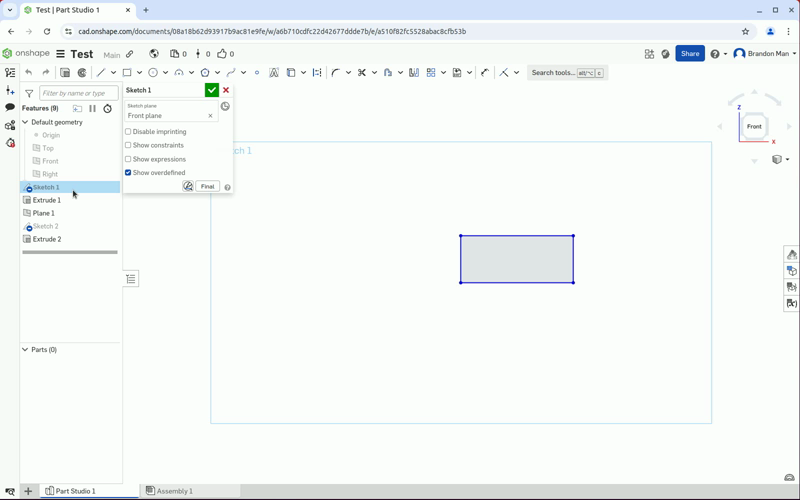
mouse_move(229, 92)
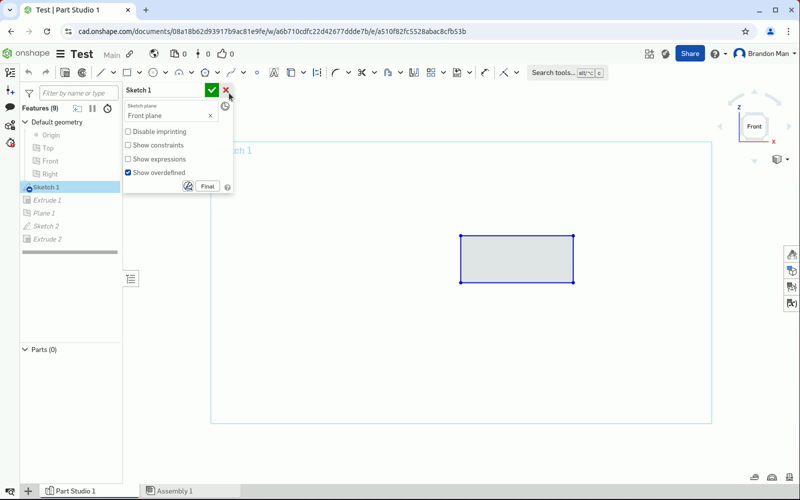
click(229, 92)
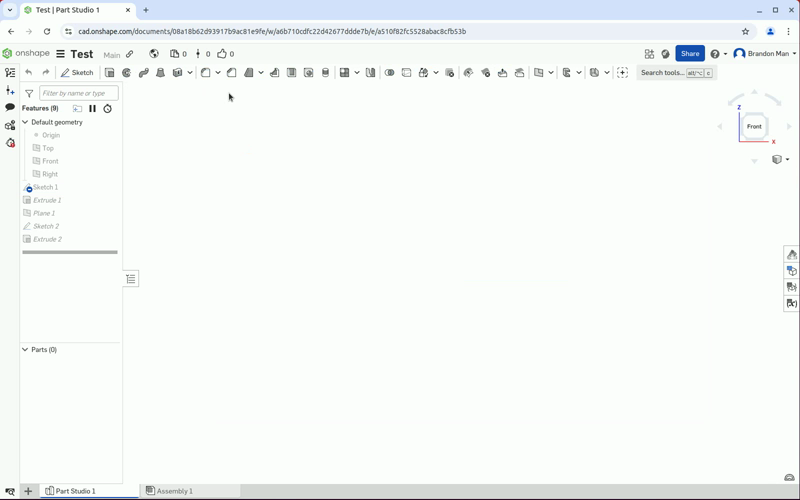
key(shift+s)
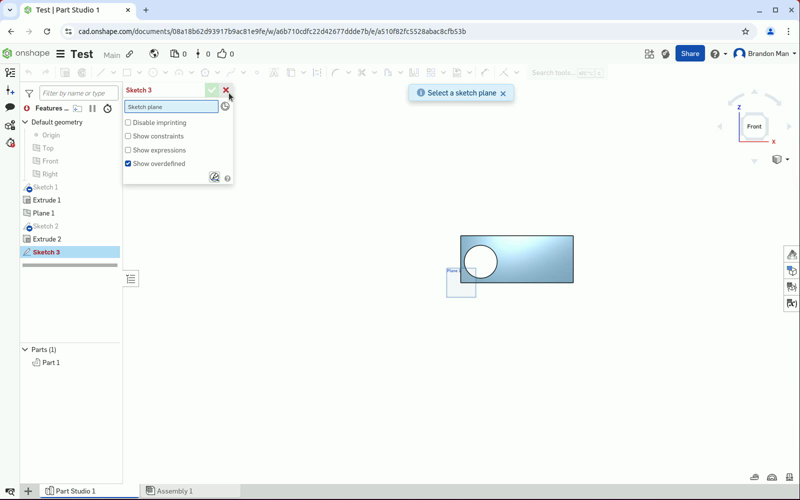
mouse_move(73, 215)
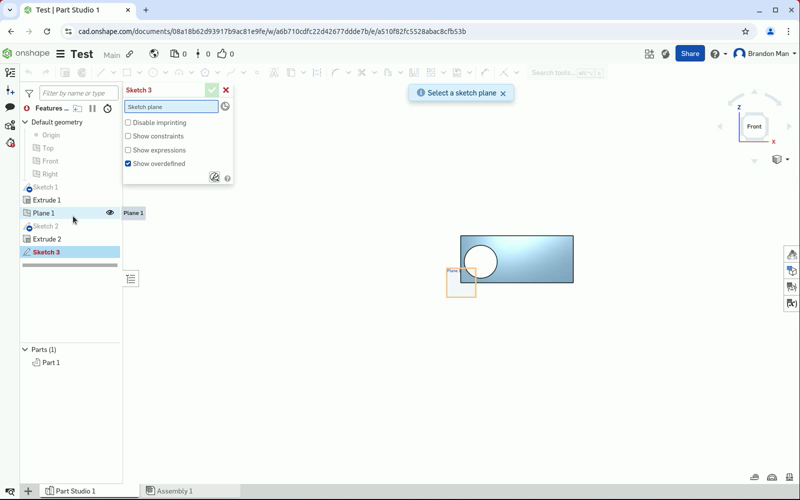
click(73, 215)
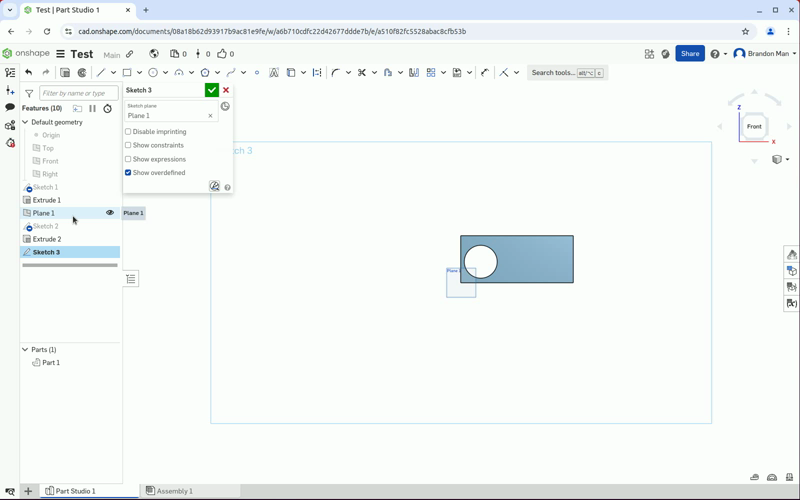
mouse_move(73, 352)
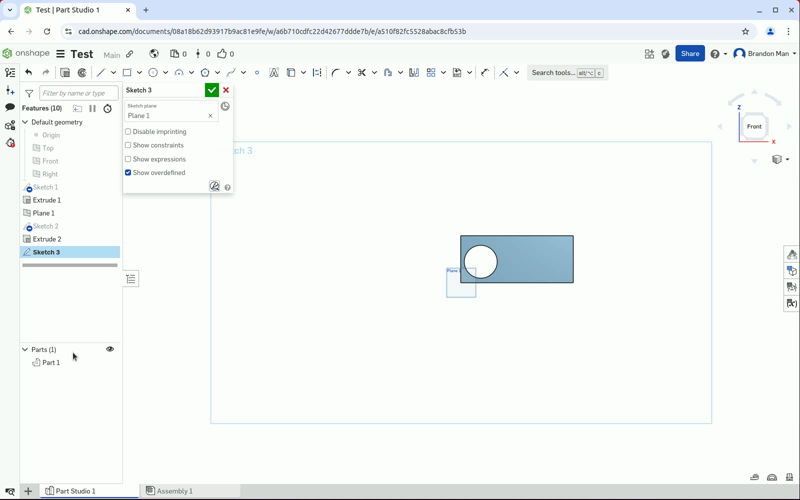
key(y)
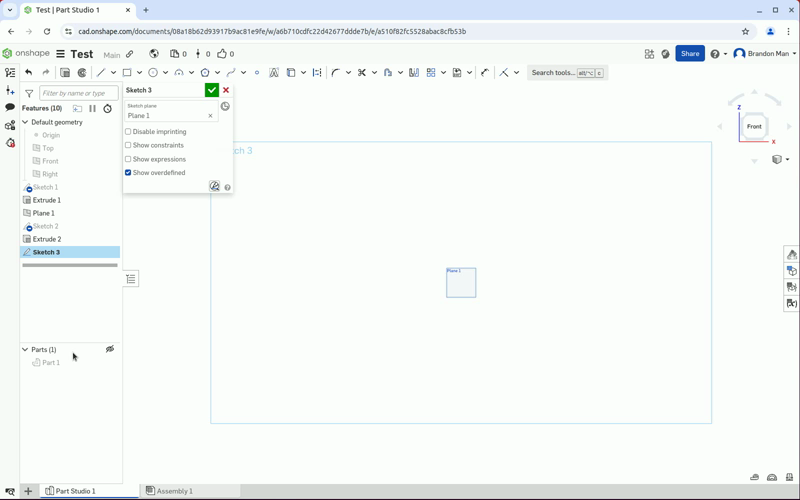
key(c)
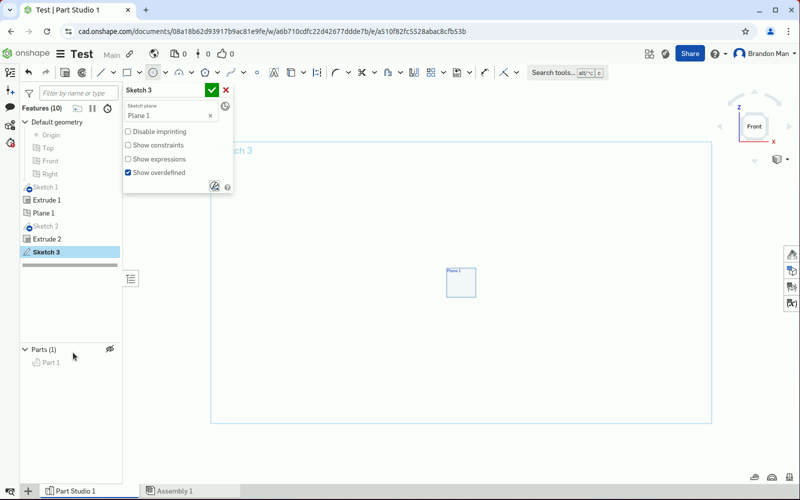
key_down(shift)
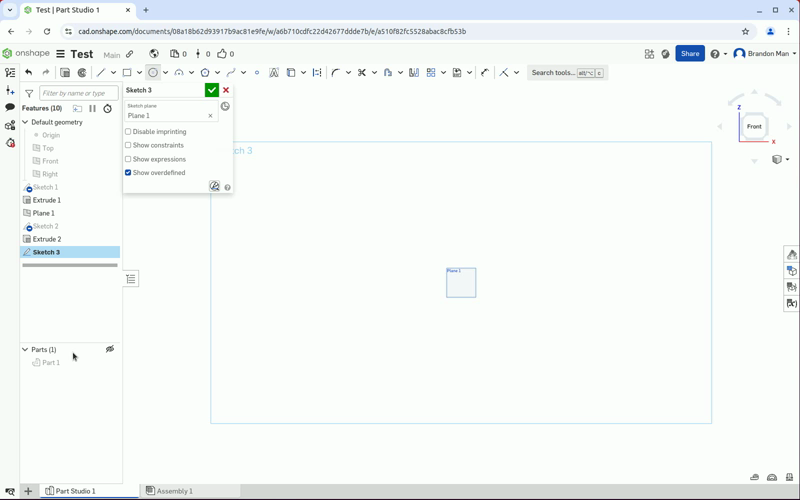
mouse_move(554, 261)
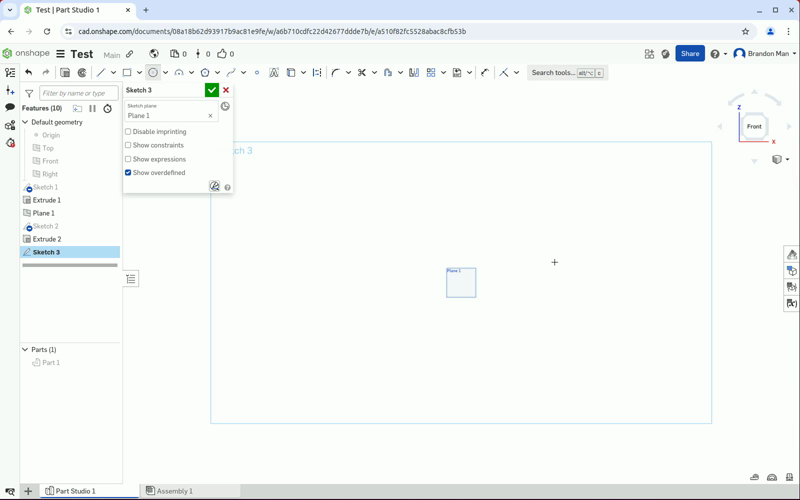
click(554, 261)
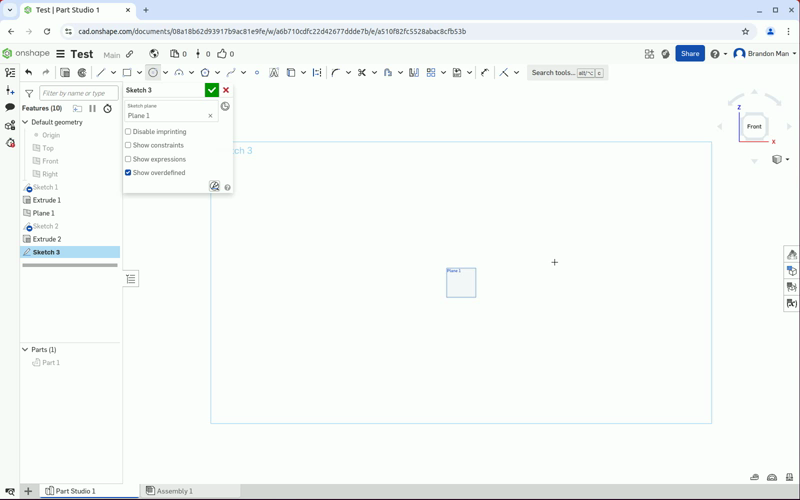
key_up(shift)
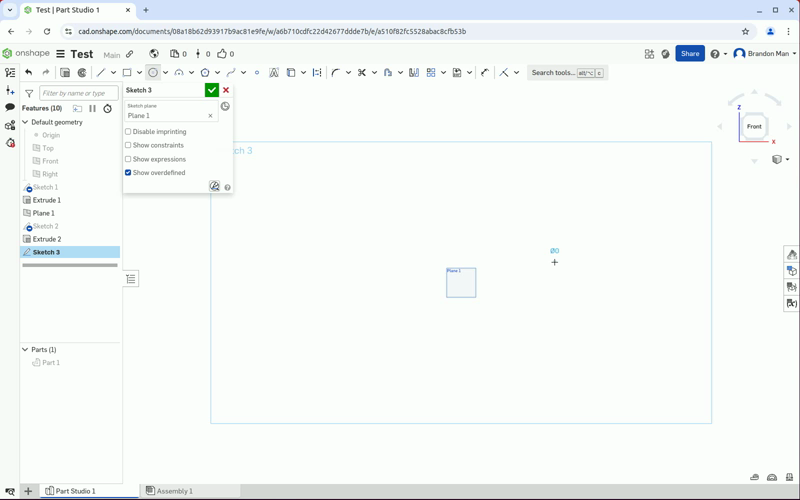
mouse_move(571, 261)
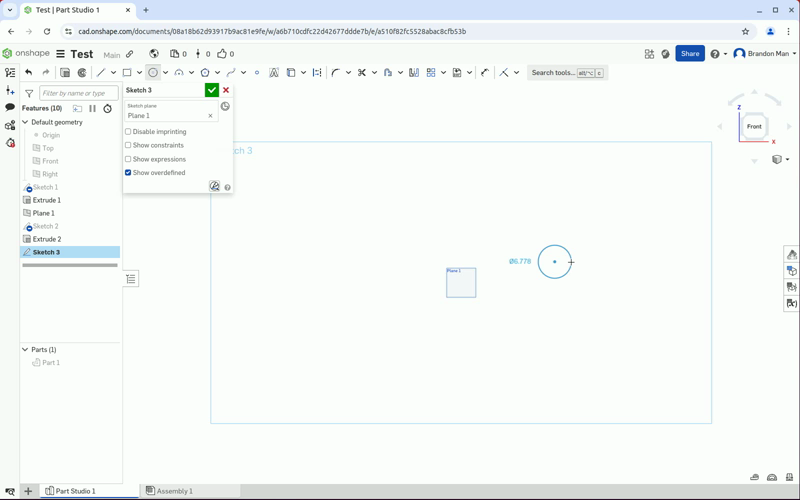
click(571, 261)
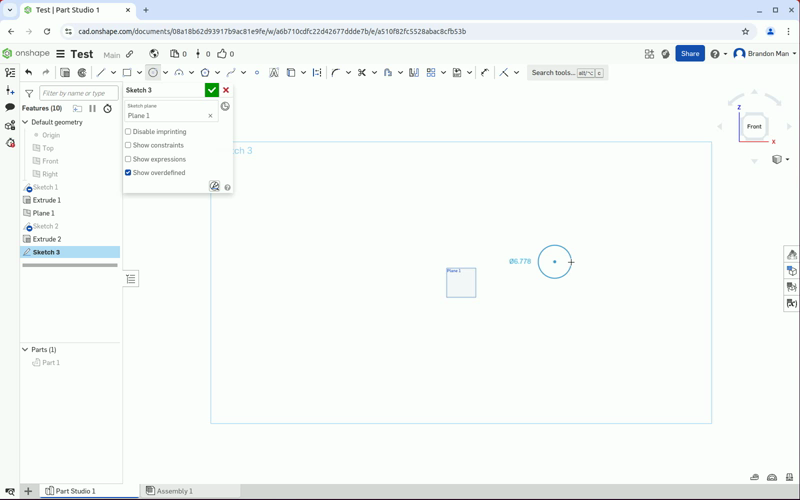
key(esc)
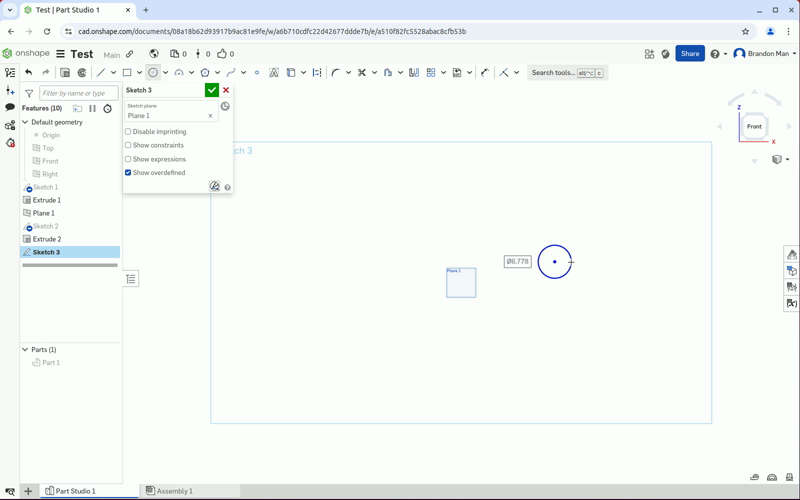
mouse_move(560, 267)
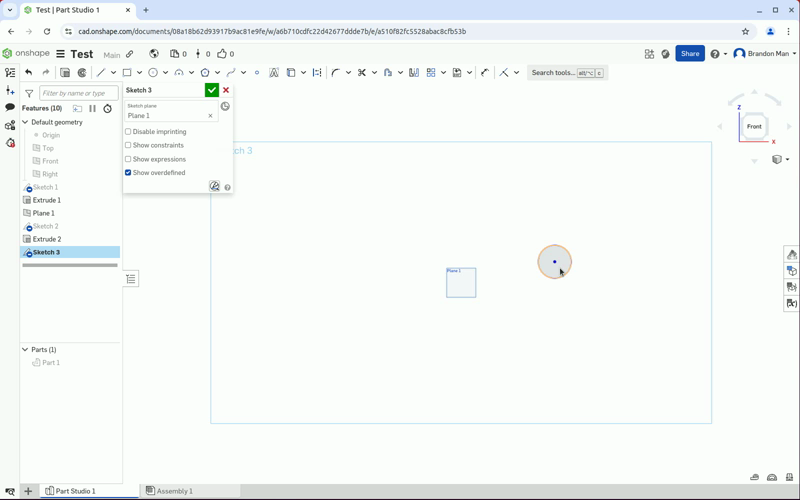
scroll(6)
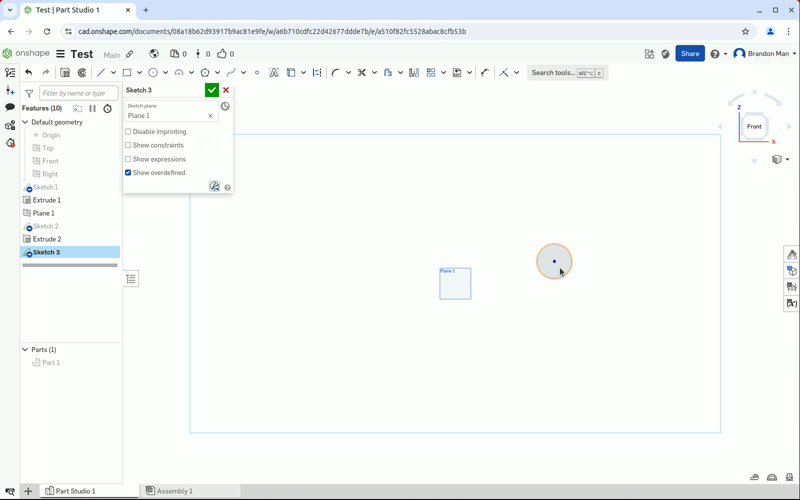
scroll(6)
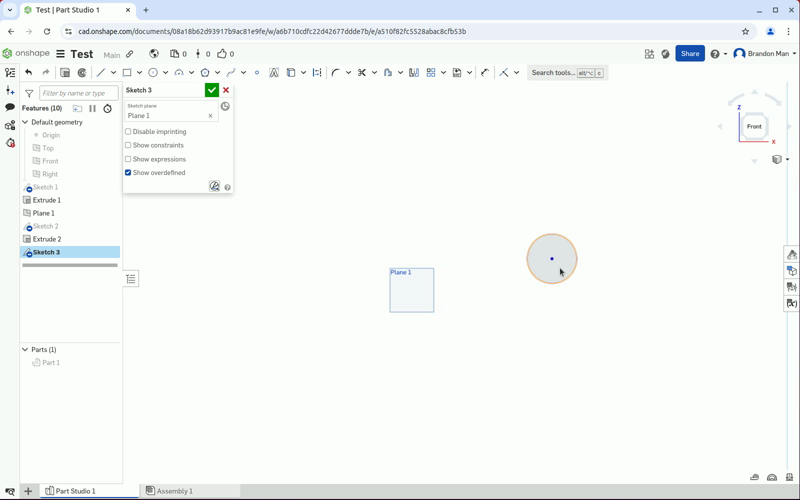
scroll(6)
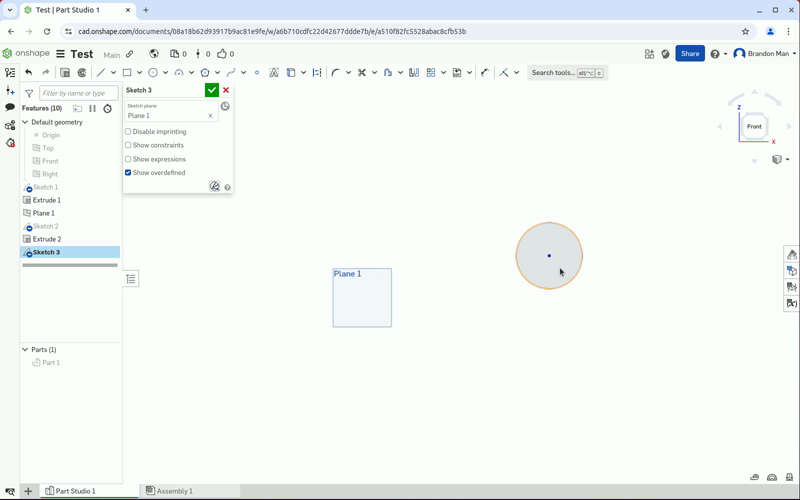
scroll(6)
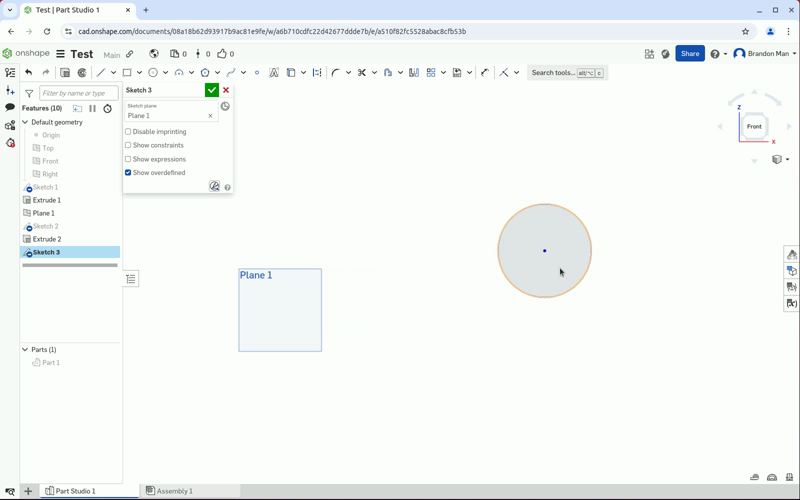
scroll(6)
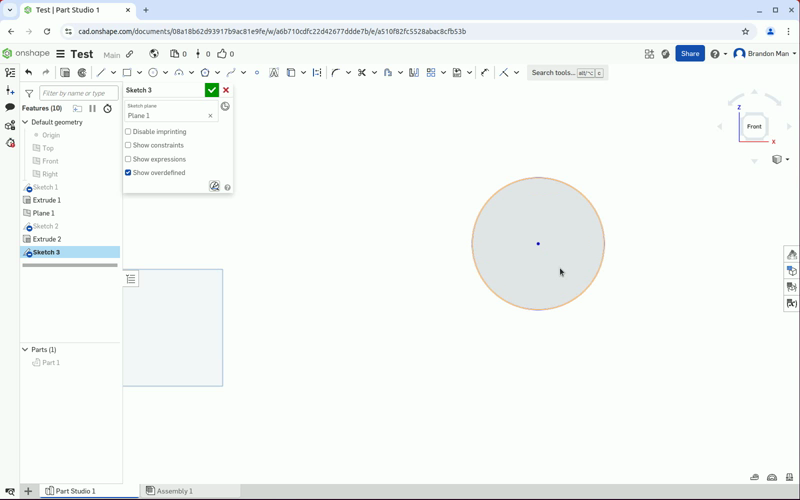
scroll(6)
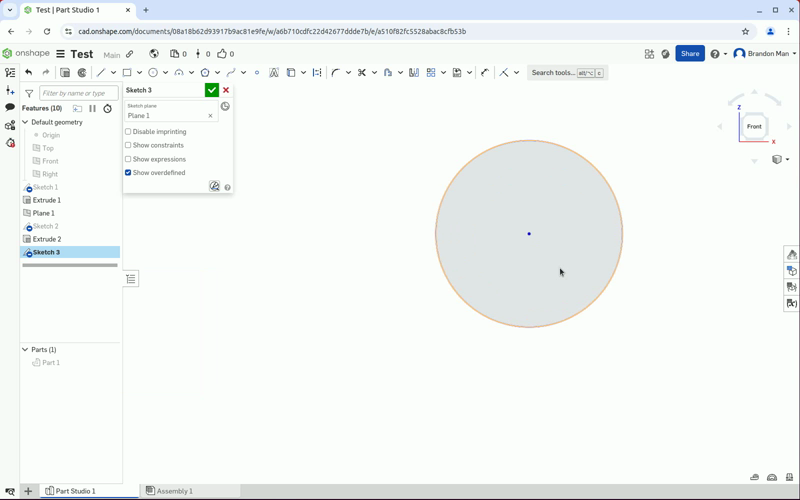
scroll(6)
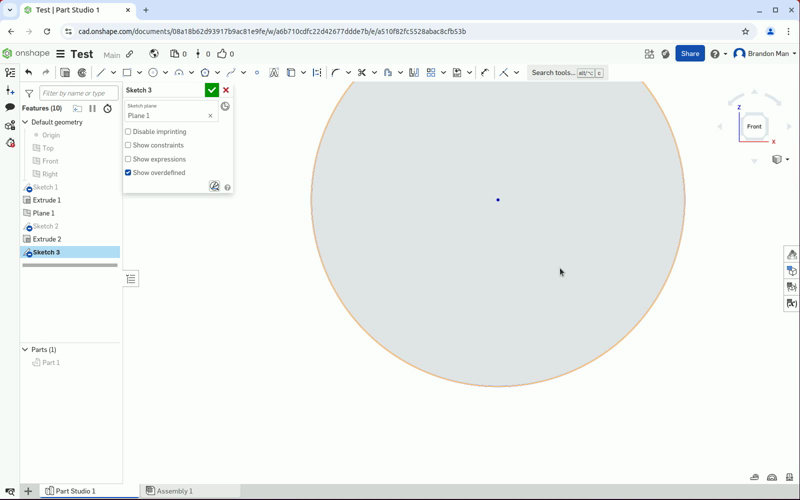
click(560, 267)
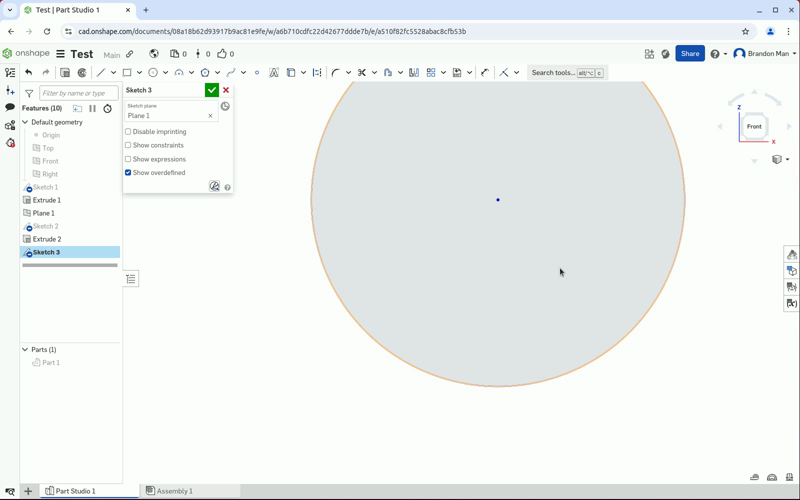
scroll(-6)
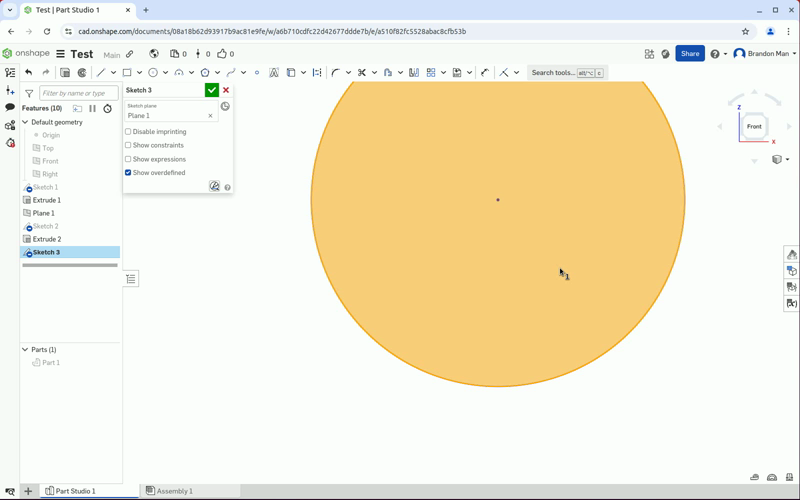
scroll(-6)
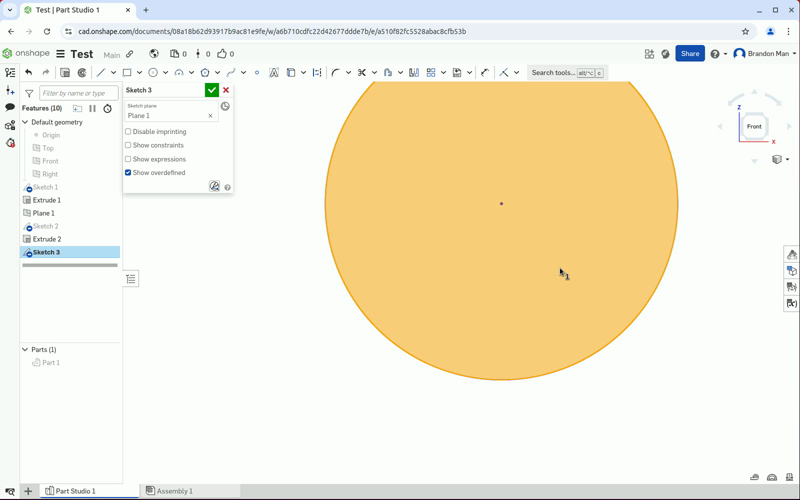
scroll(-6)
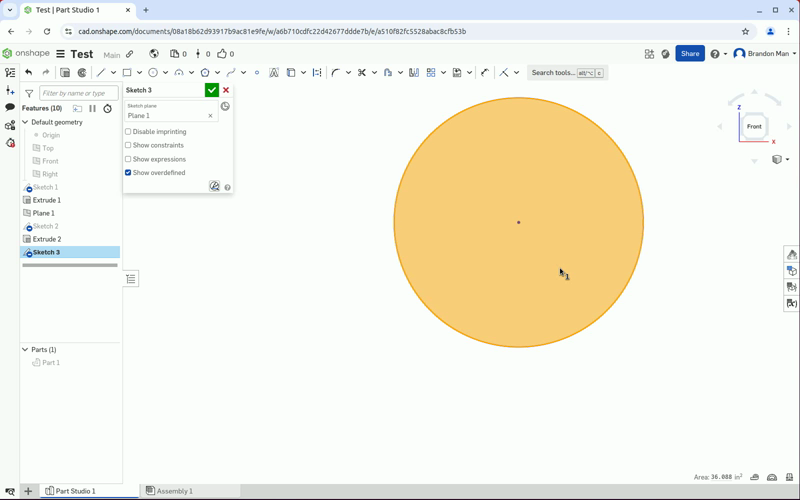
scroll(-6)
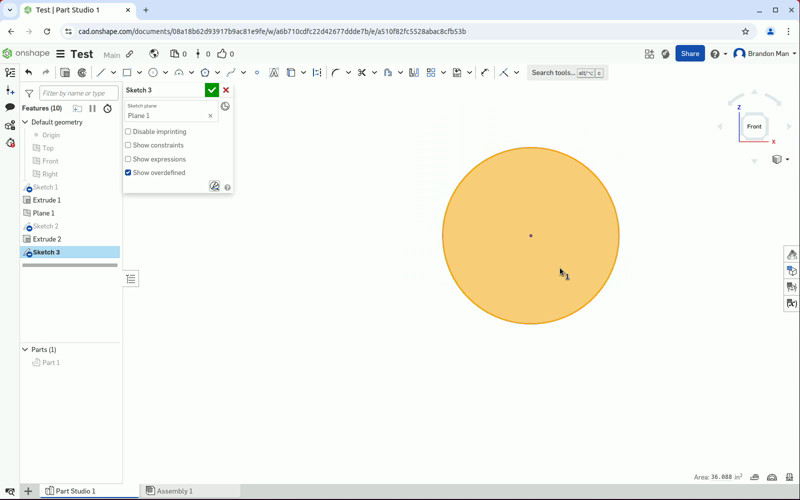
scroll(-6)
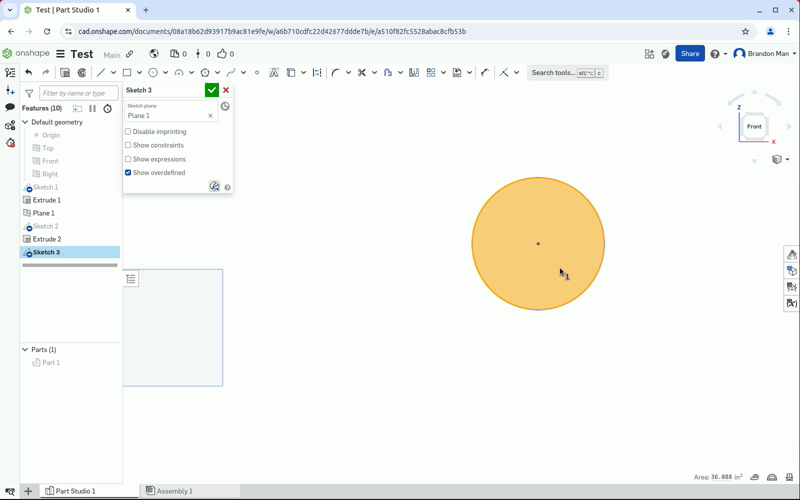
scroll(-6)
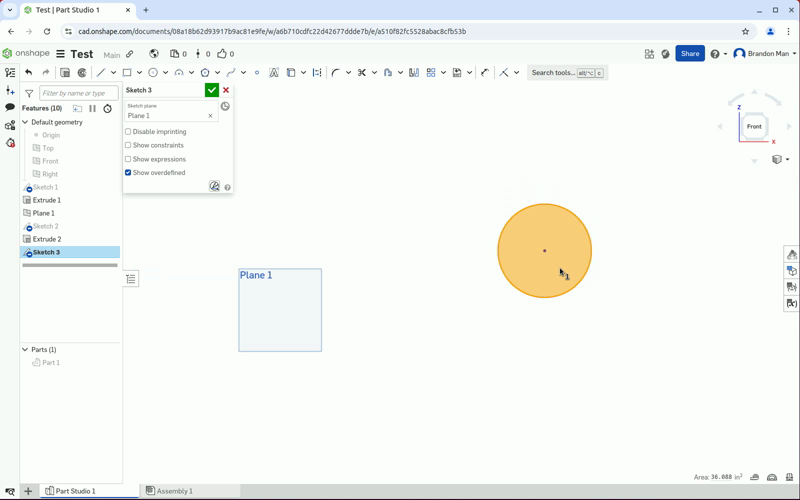
scroll(-6)
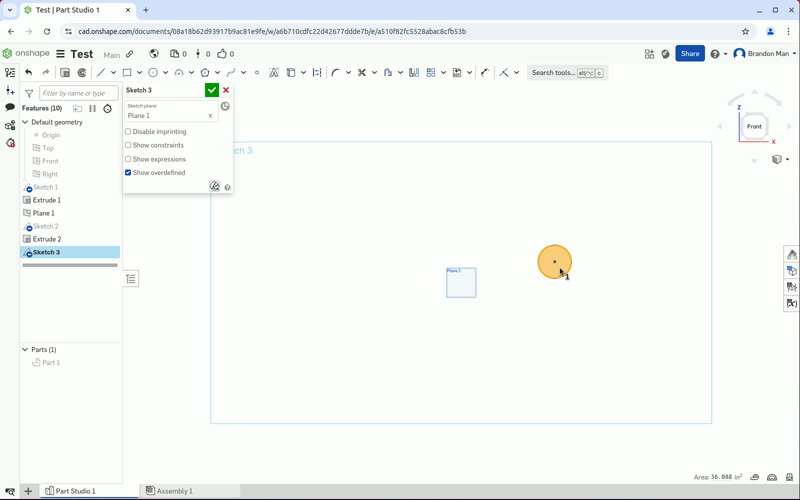
mouse_move(73, 352)
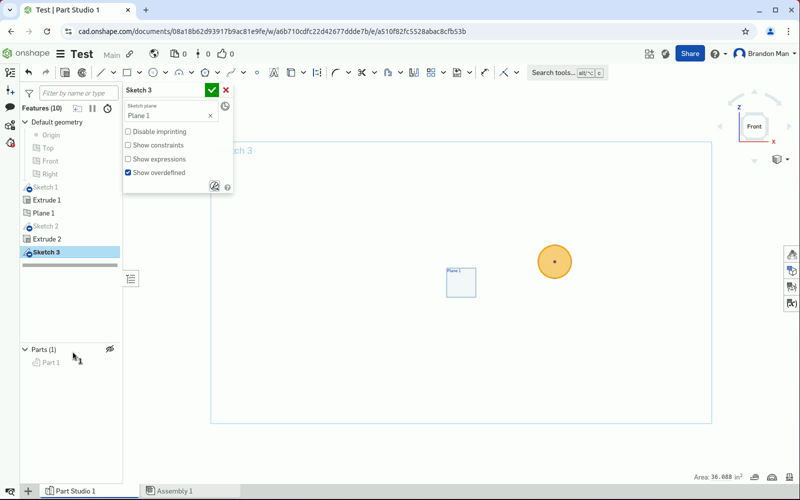
key(shift+y)
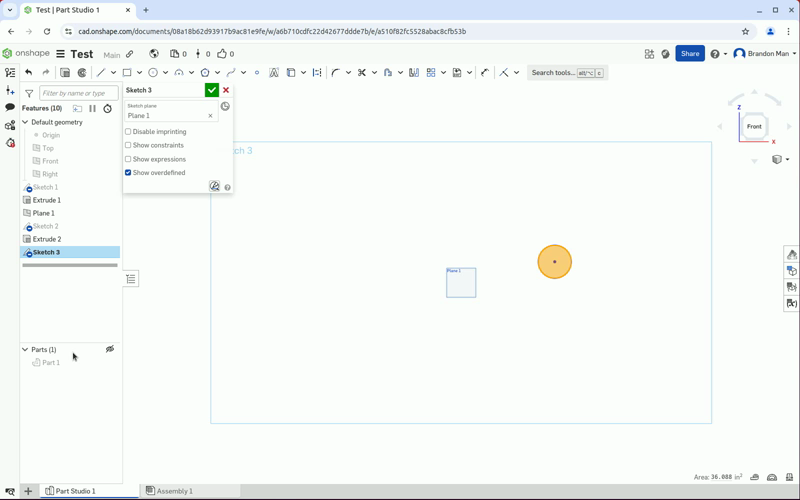
key(shift+e)
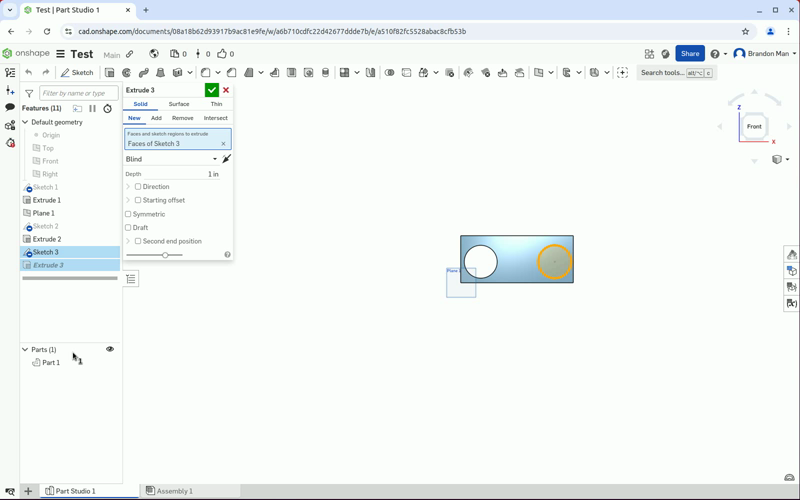
mouse_move(143, 106)
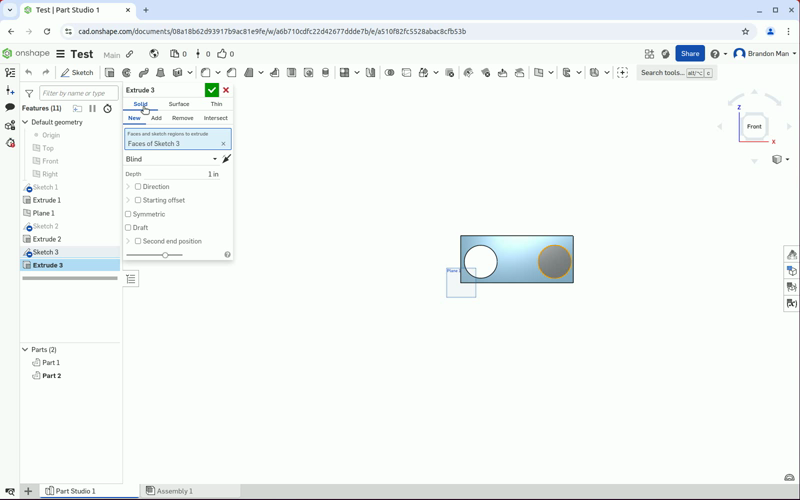
click(143, 106)
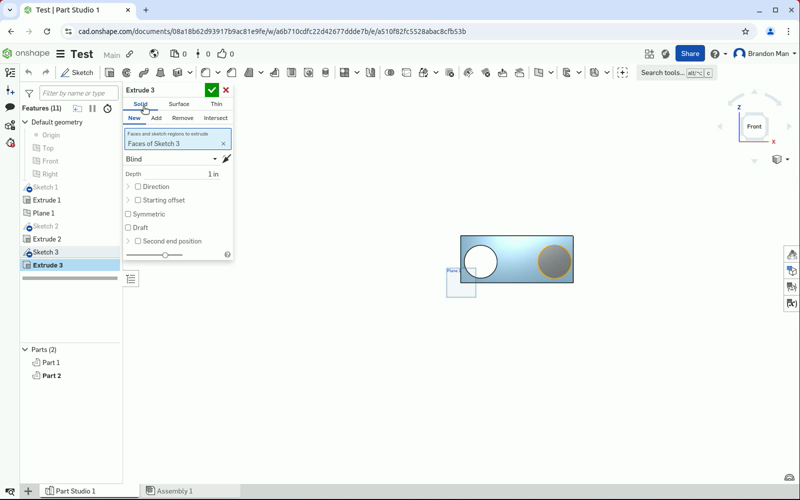
mouse_move(186, 120)
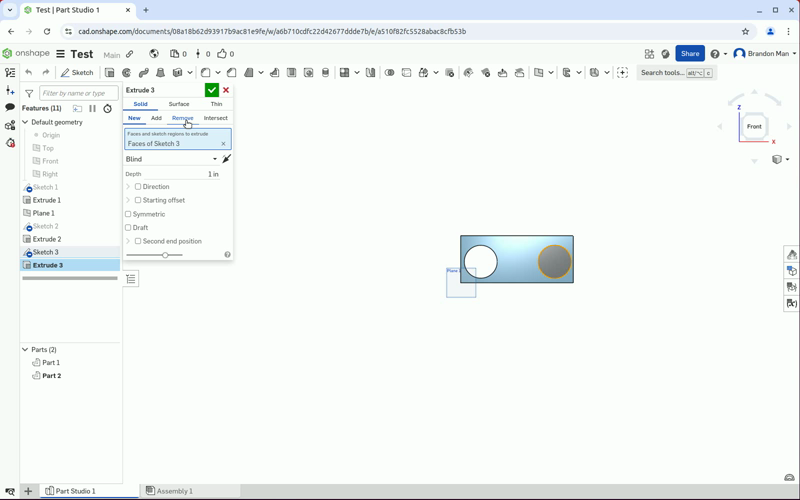
click(186, 120)
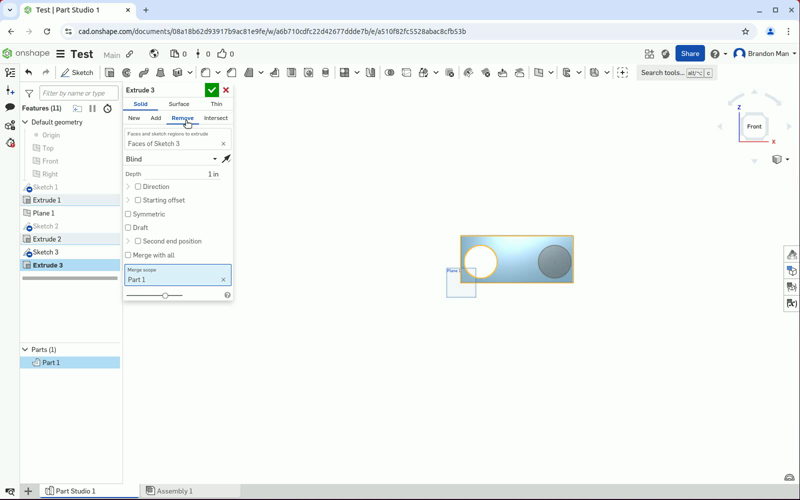
key(tab, 4)
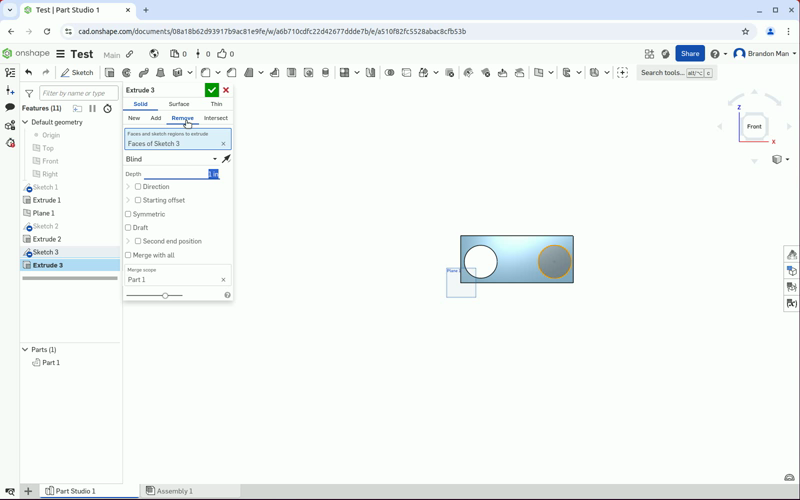
text(2.166)
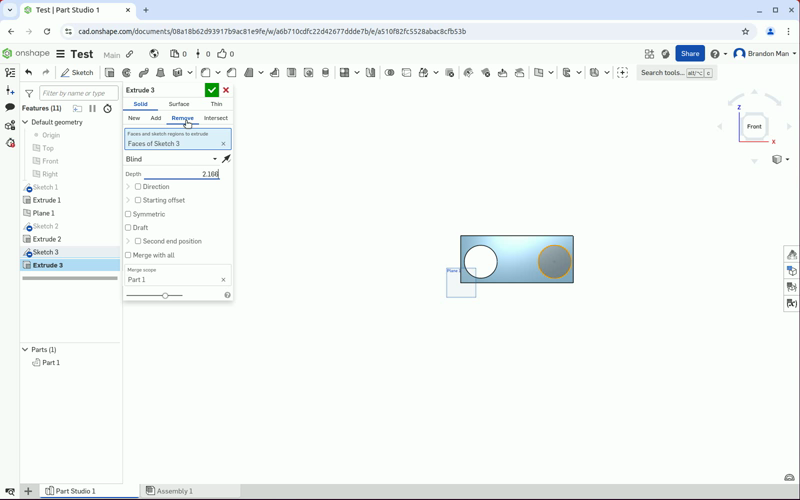
key(tab, 6)
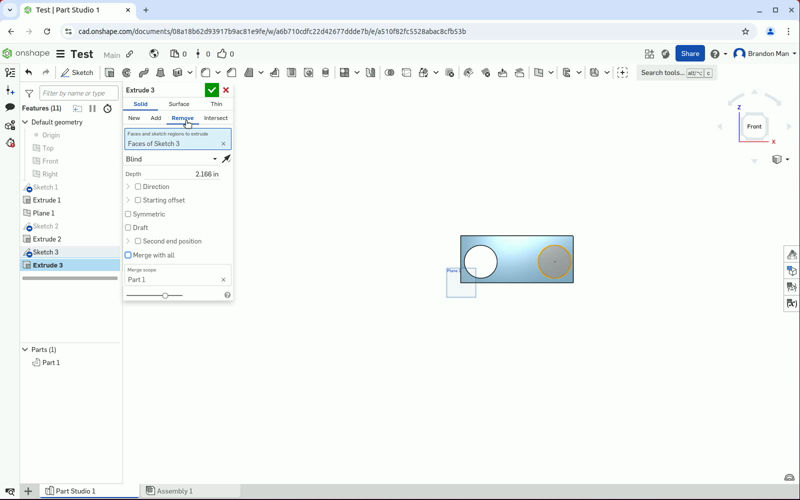
key(space)
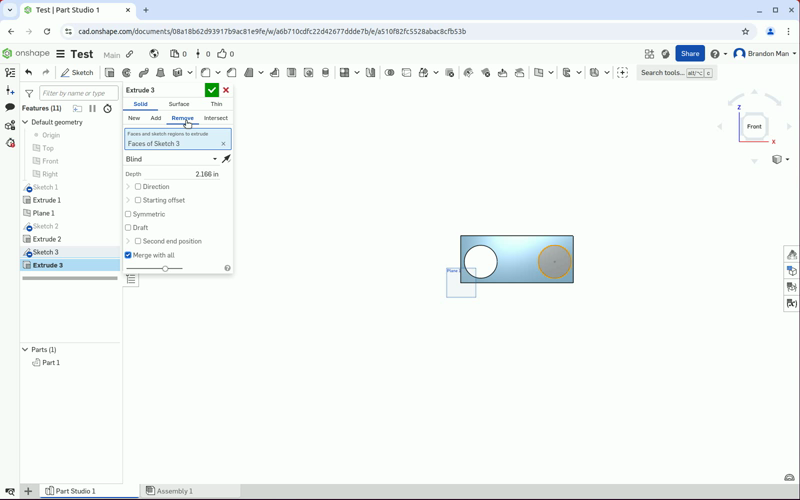
key(enter)
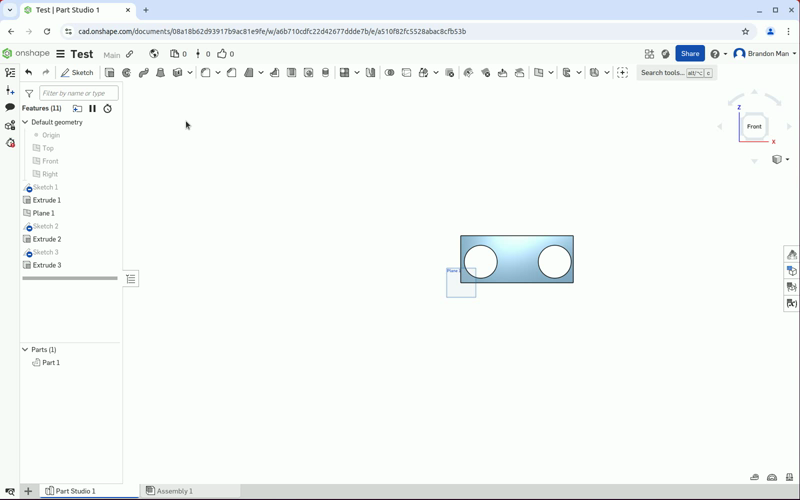
key(shift+h)
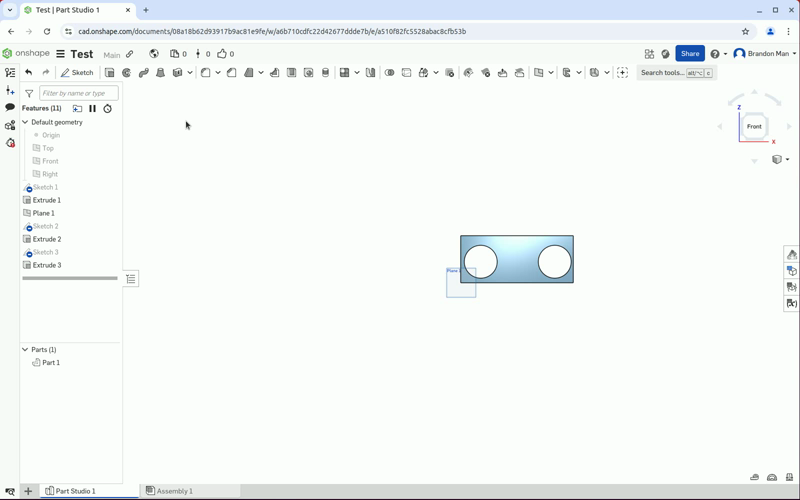
key(shift+h)
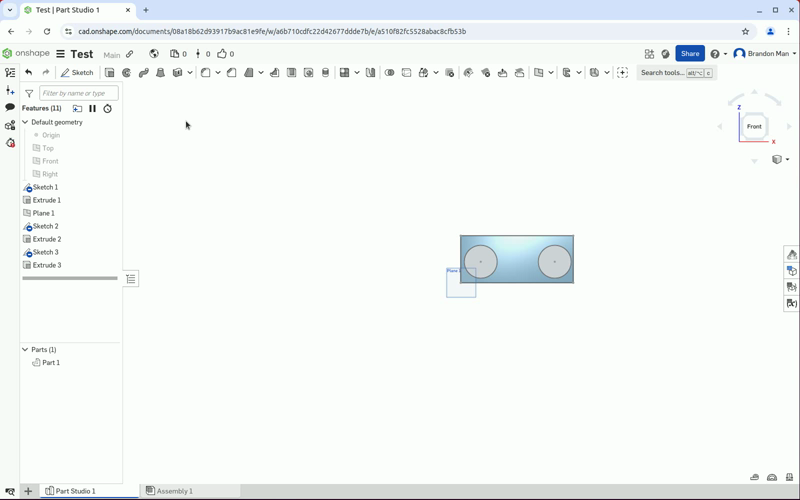
key(shift+7)
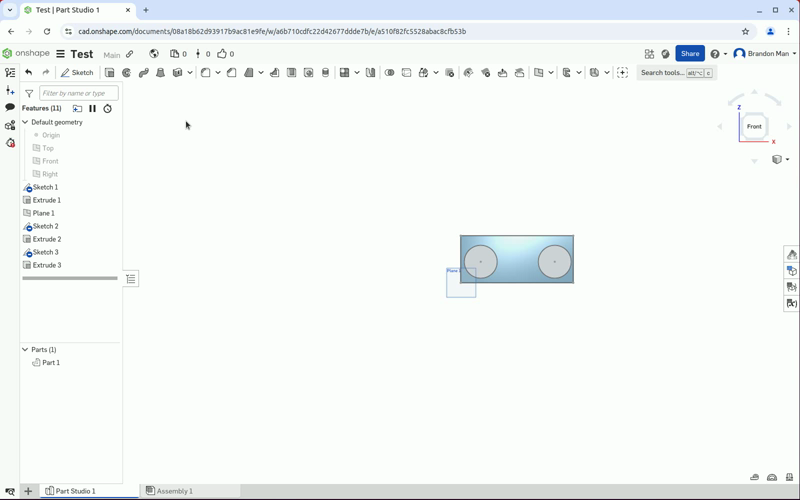
key(left, 2)
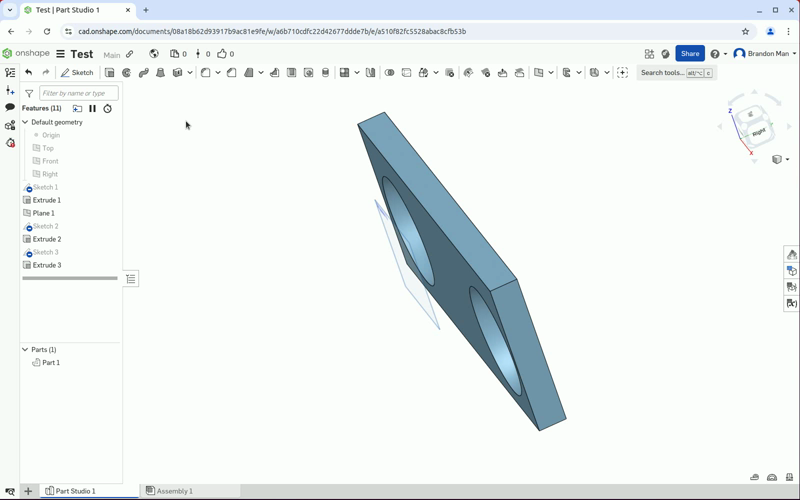
key(down, 2)
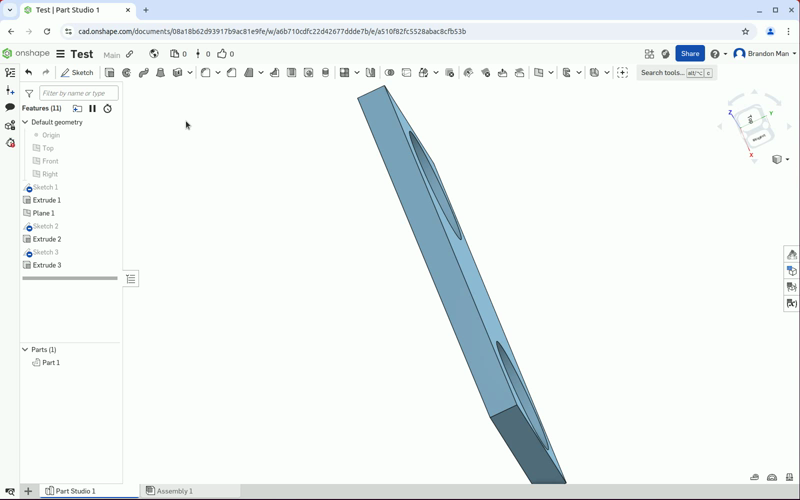
key(up, 2)
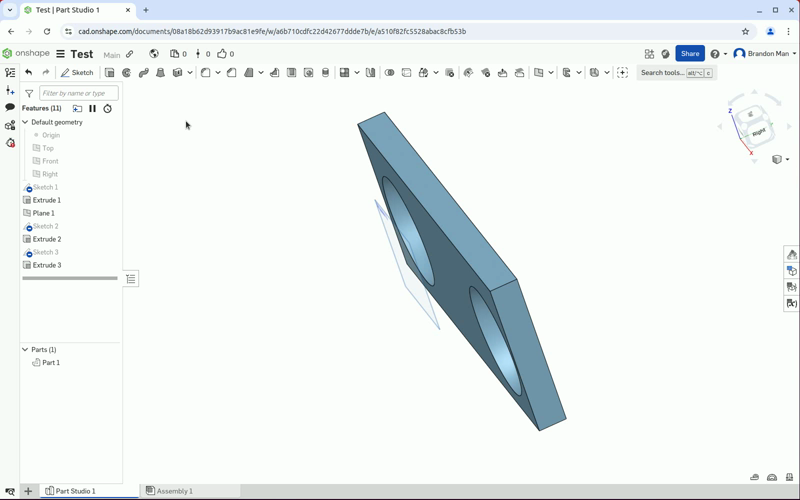
key(right, 2)
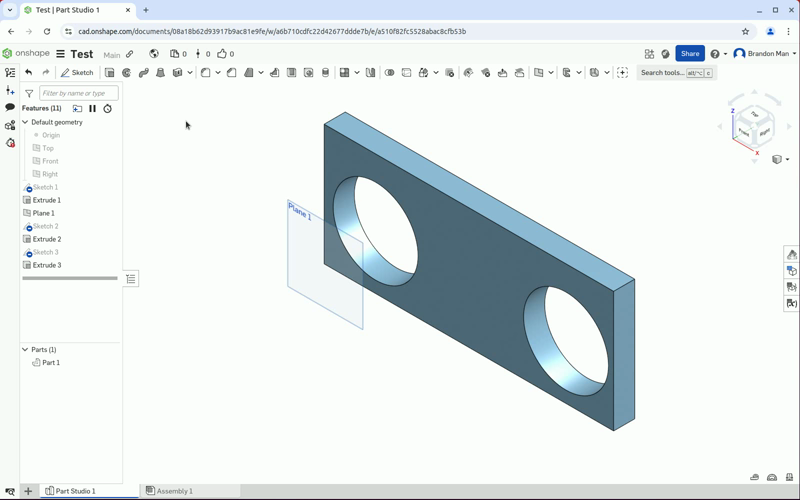
mouse_move(73, 189)
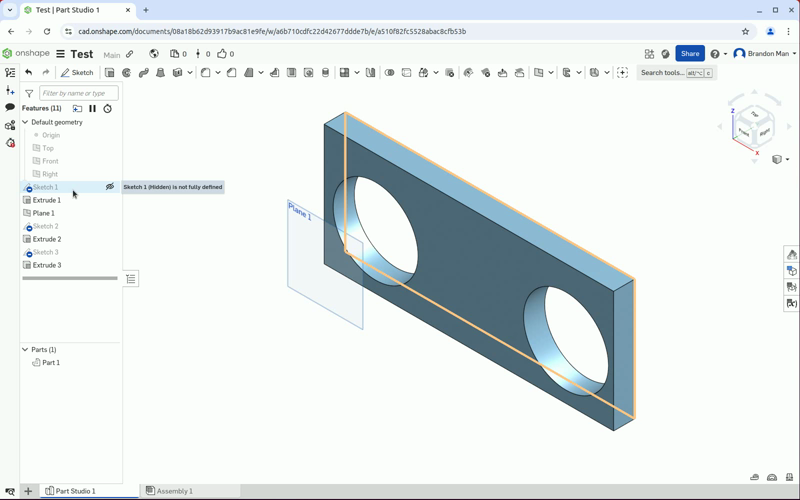
click(73, 189)